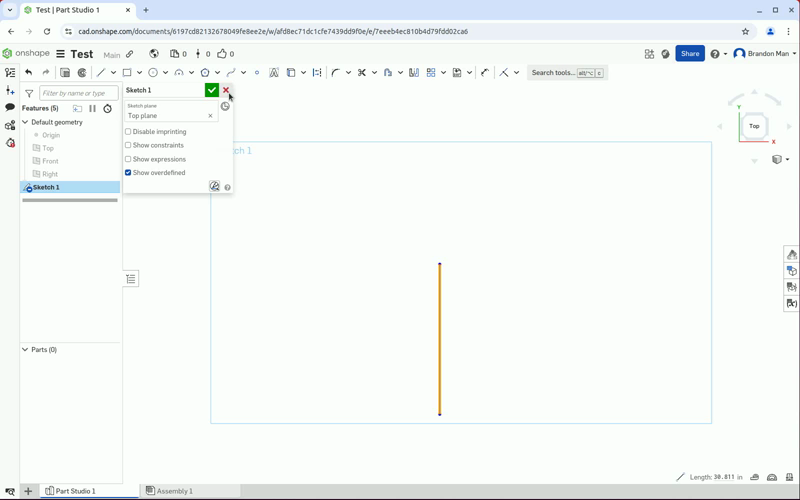
key(shift+h)
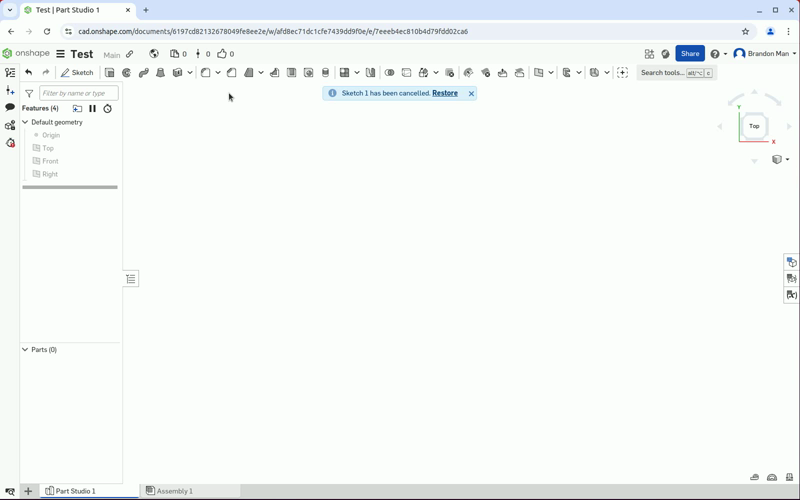
mouse_move(73, 352)
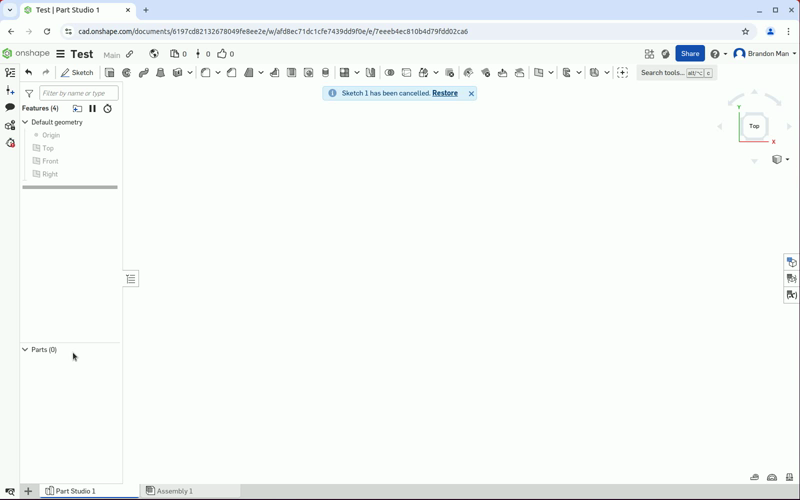
key(y)
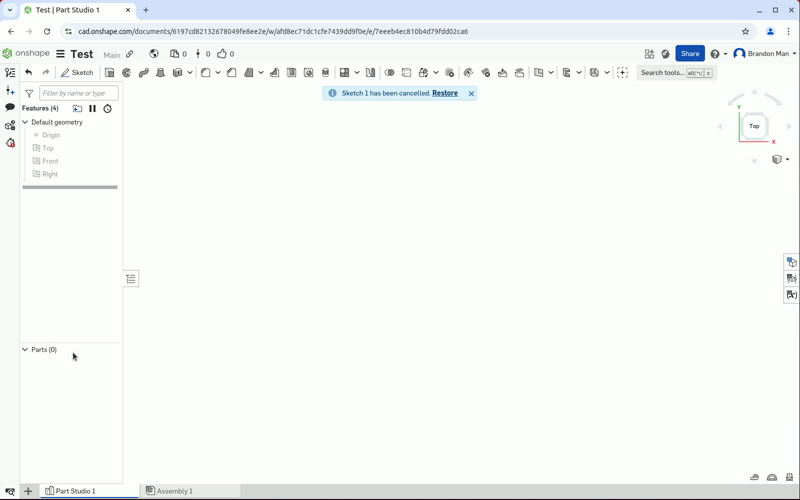
key(shift+p)
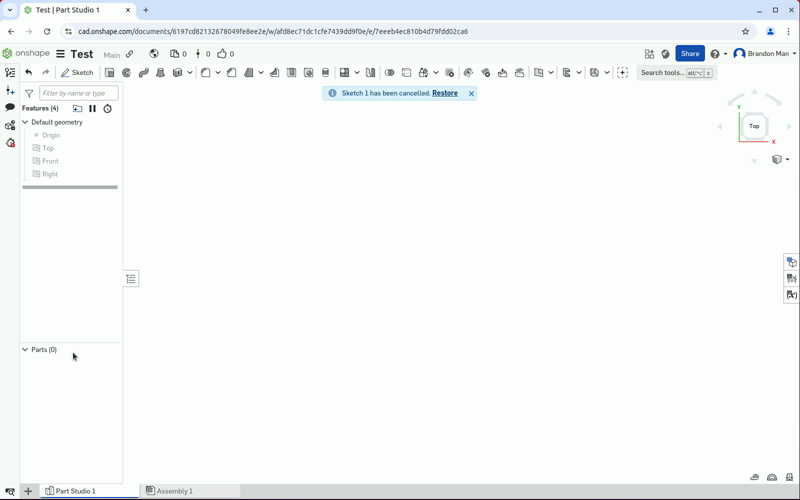
key(space)
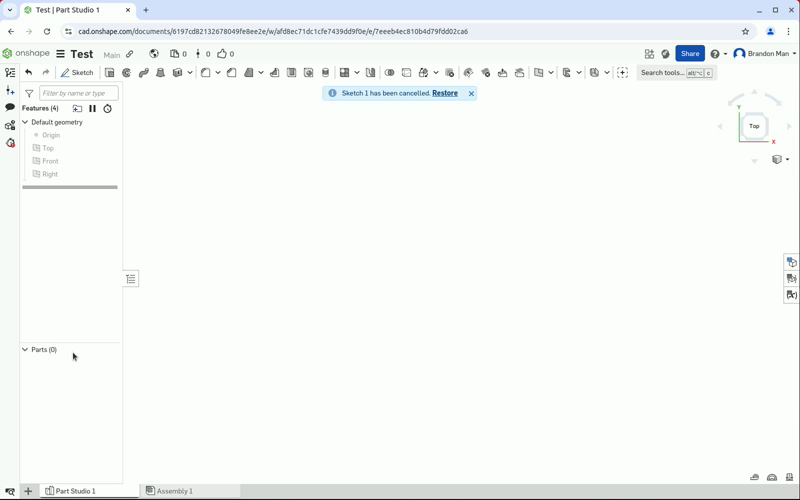
key_down(shift)
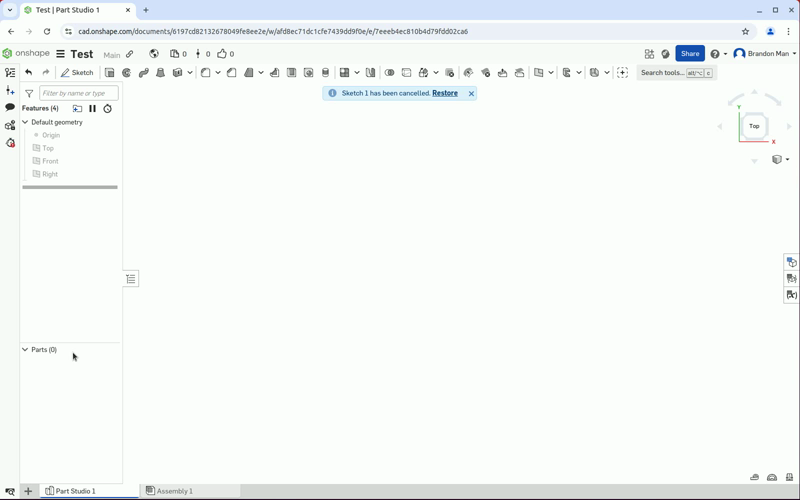
key(up)
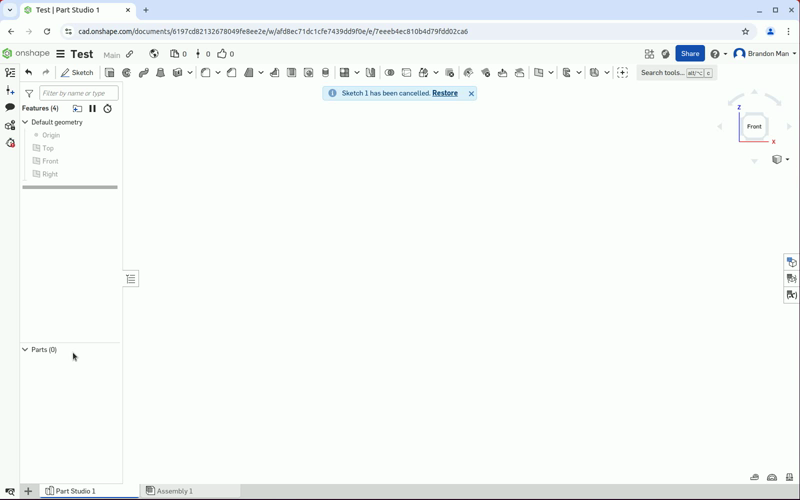
key_up(shift)
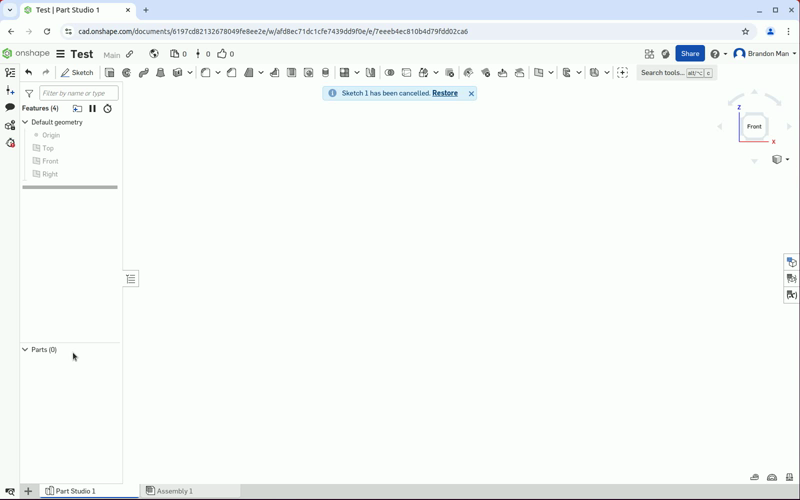
mouse_move(73, 352)
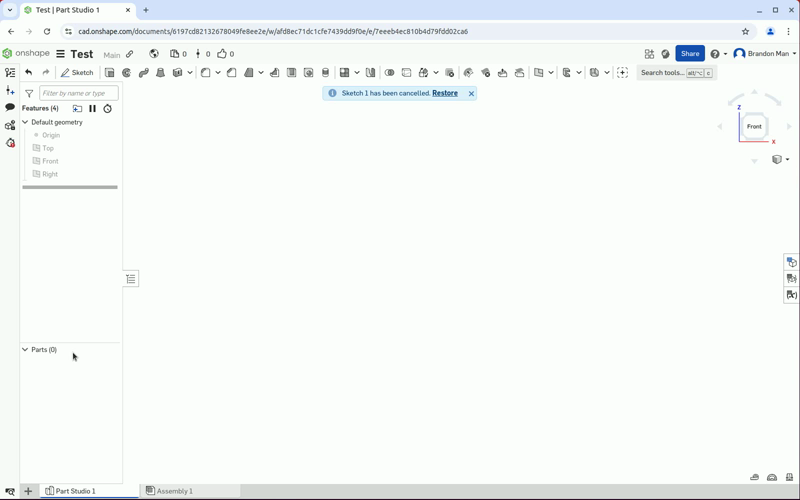
key(shift+y)
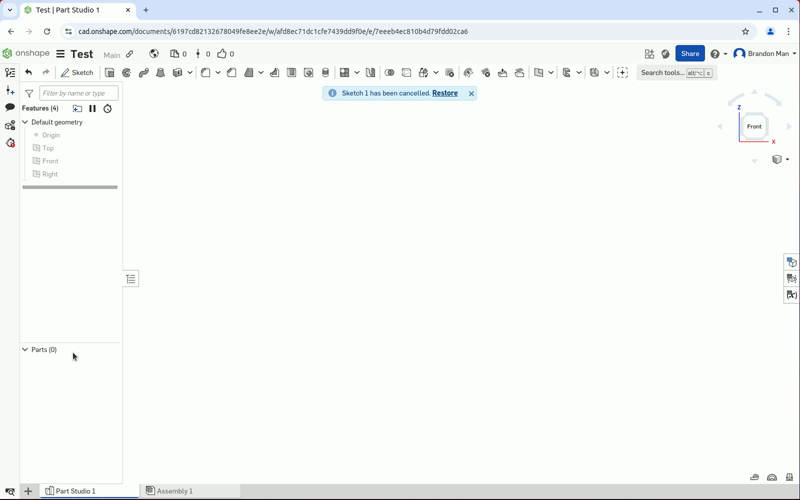
key(shift+s)
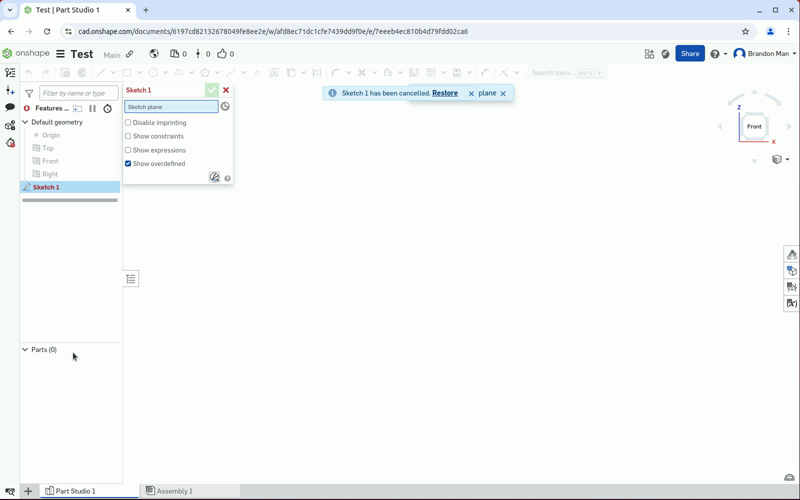
mouse_move(73, 163)
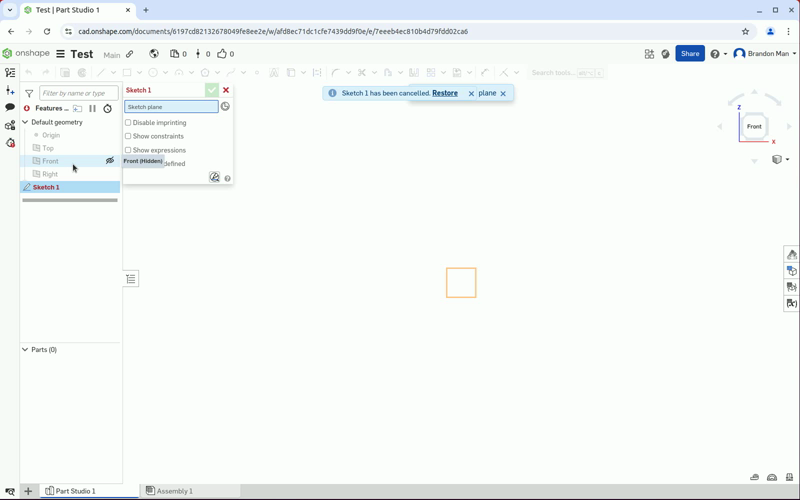
click(73, 163)
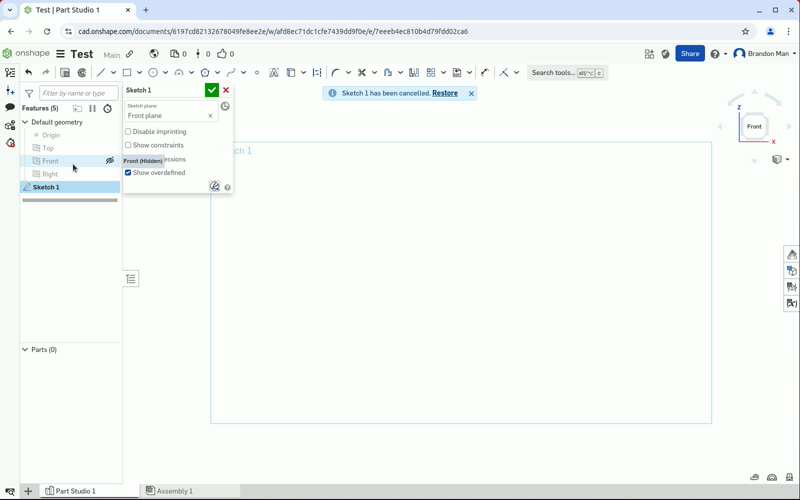
mouse_move(73, 352)
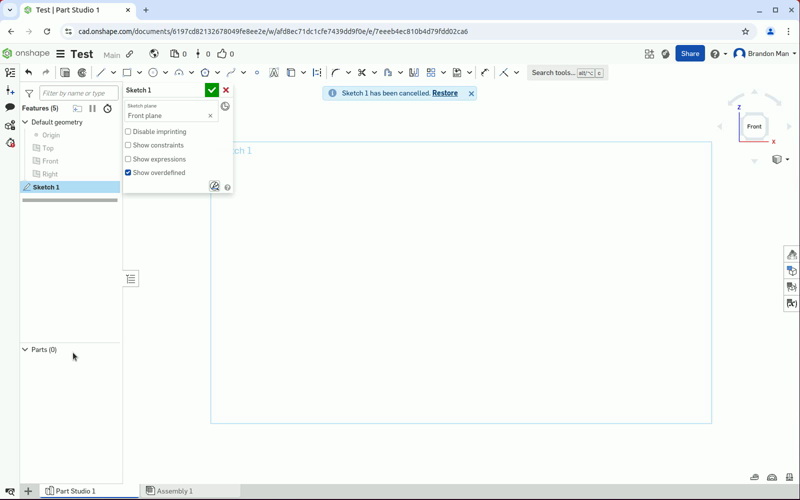
key(y)
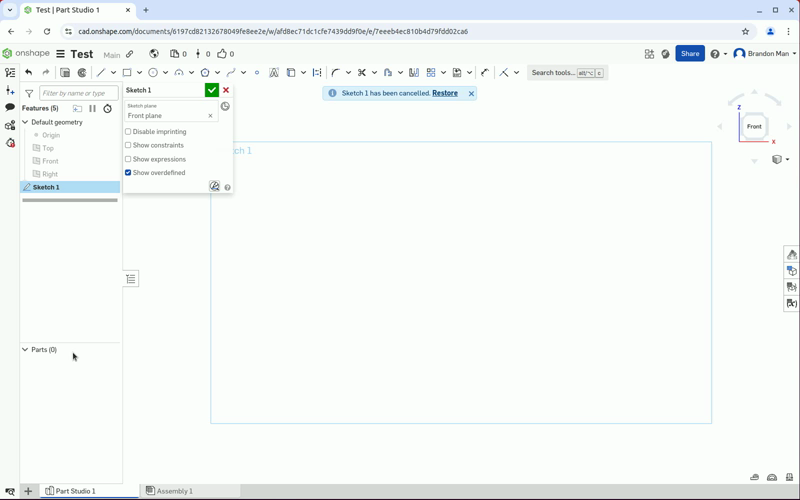
key(c)
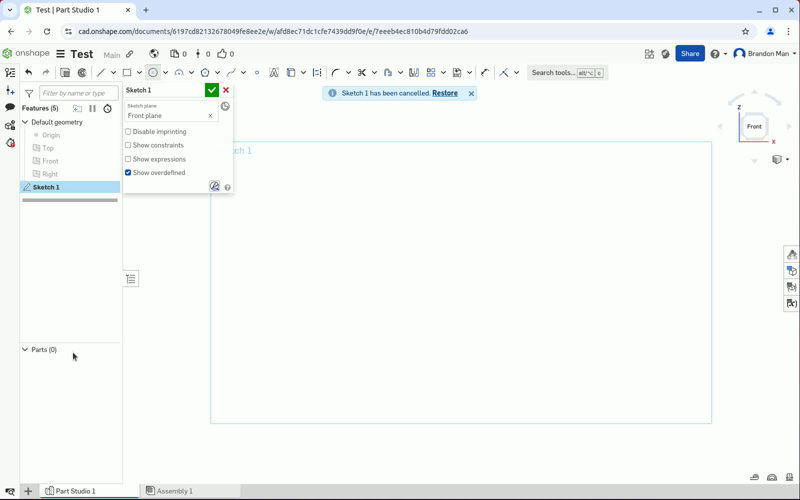
key_down(shift)
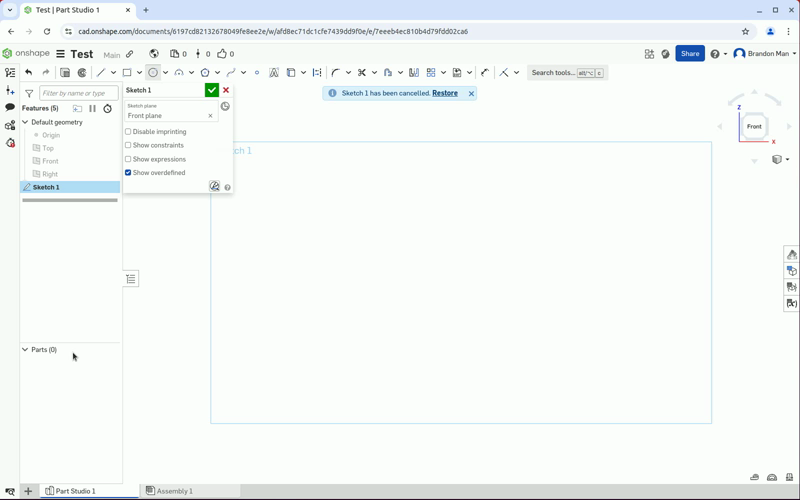
mouse_move(461, 282)
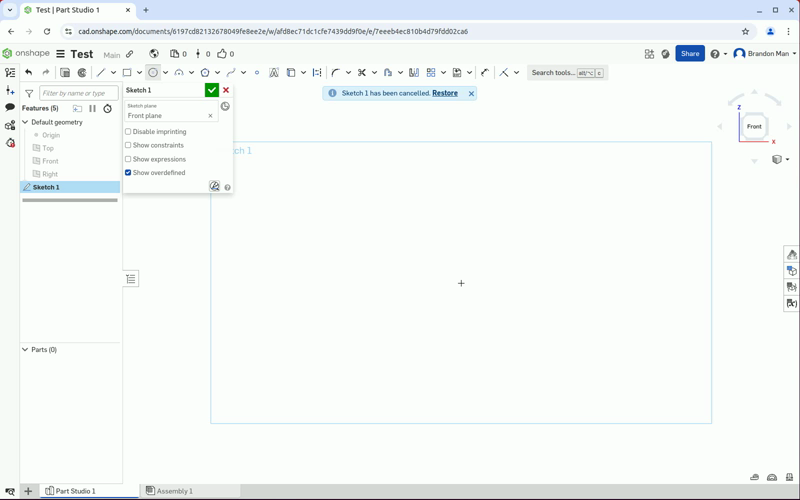
click(461, 282)
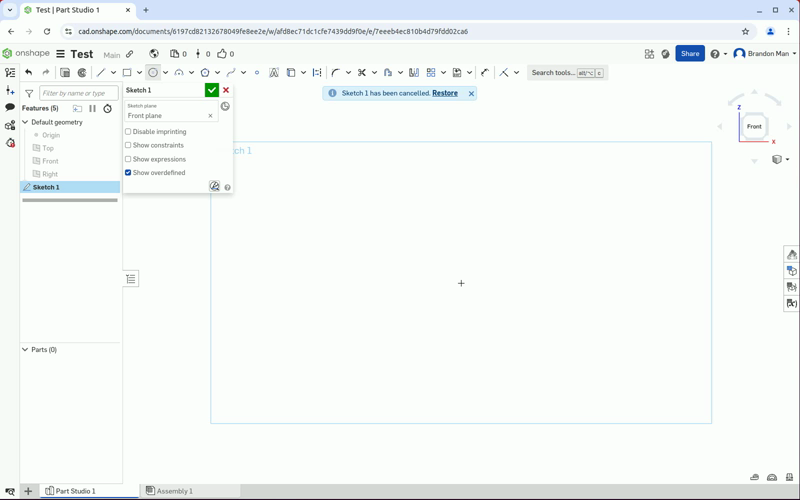
key_up(shift)
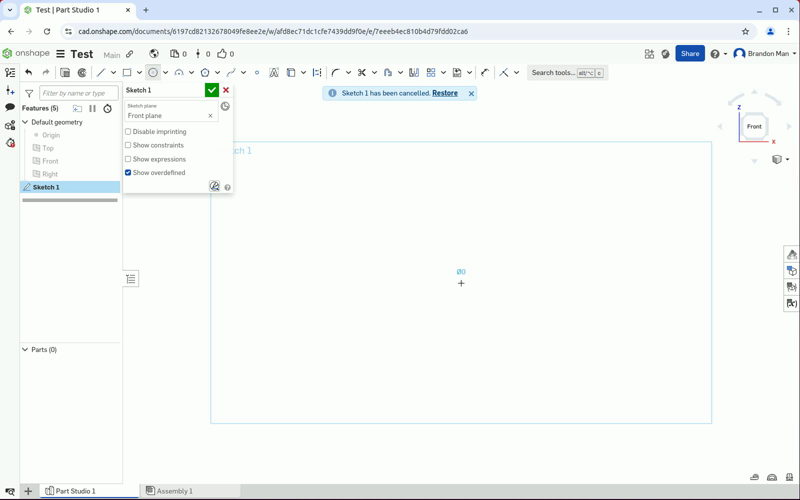
mouse_move(497, 282)
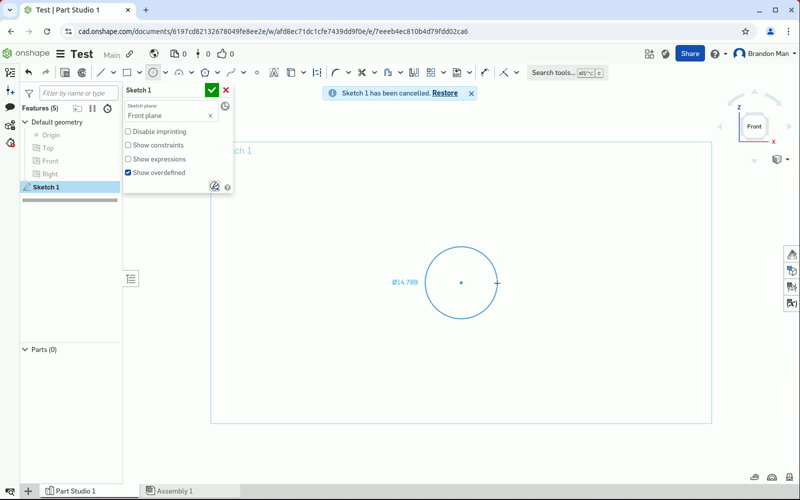
click(497, 282)
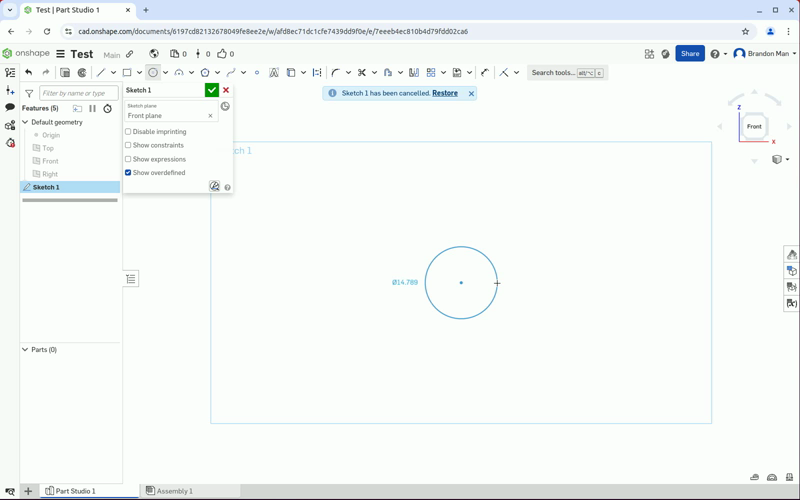
key(esc)
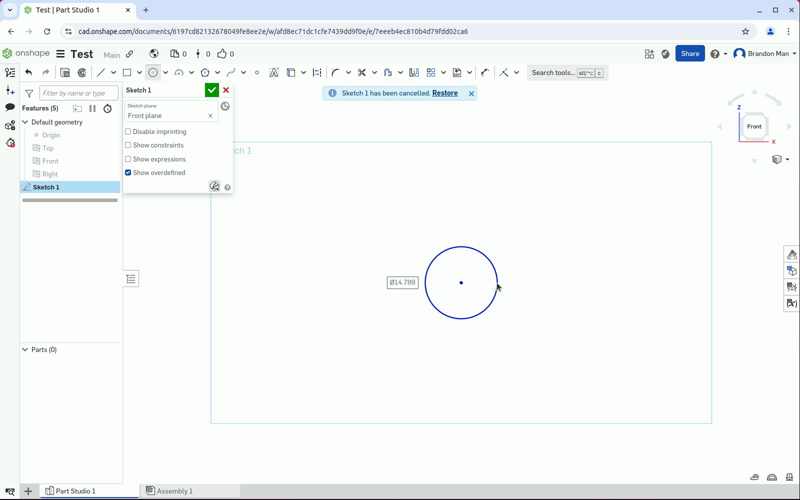
key(c)
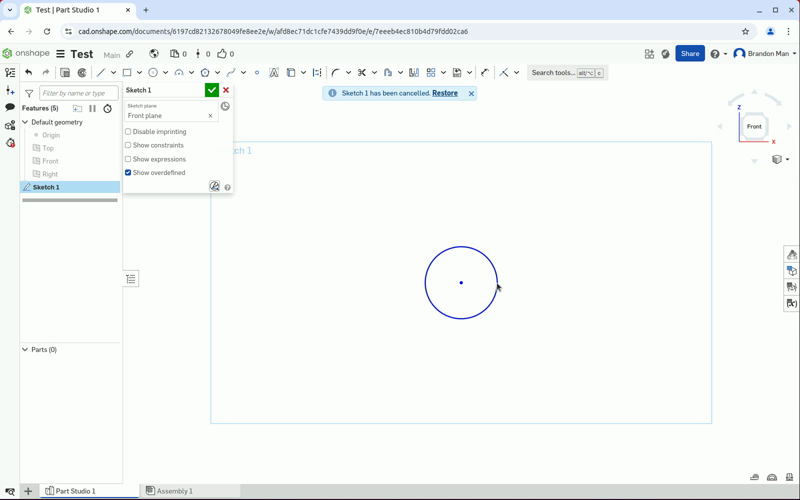
key_down(shift)
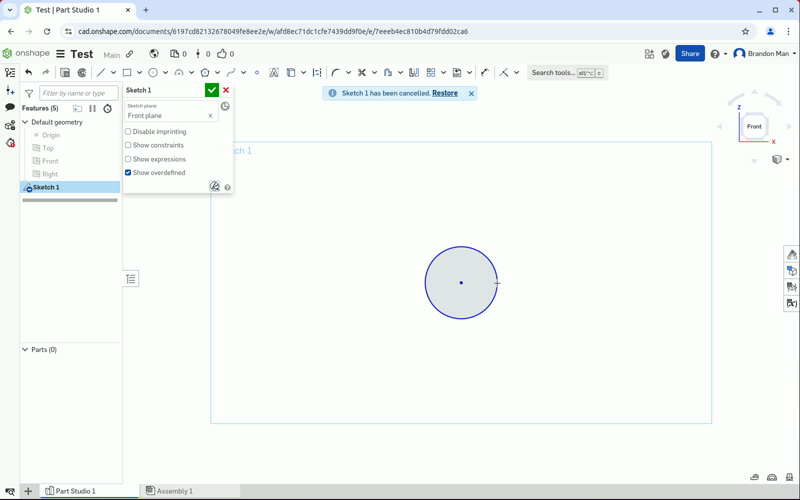
mouse_move(461, 282)
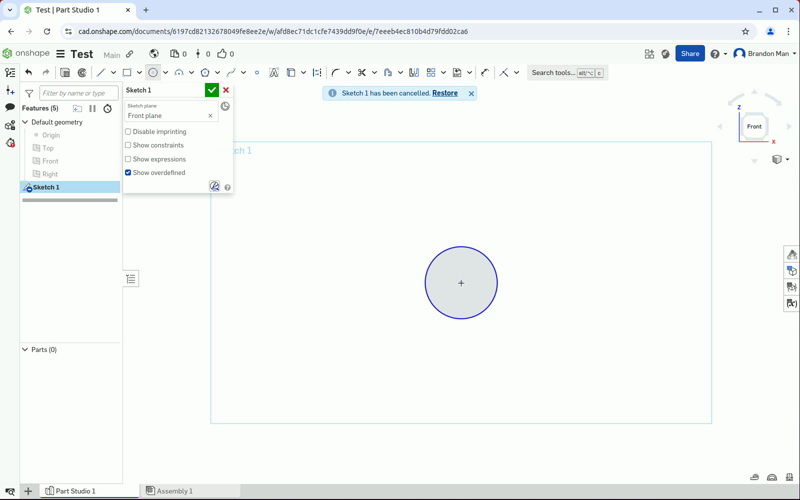
click(461, 282)
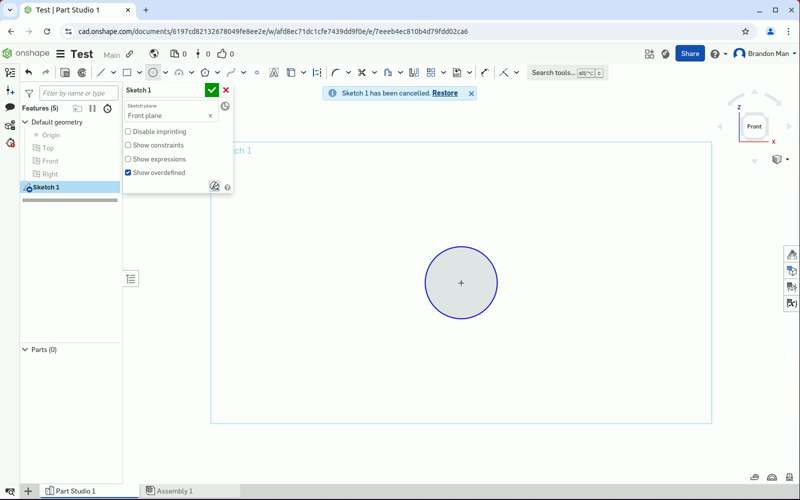
key_up(shift)
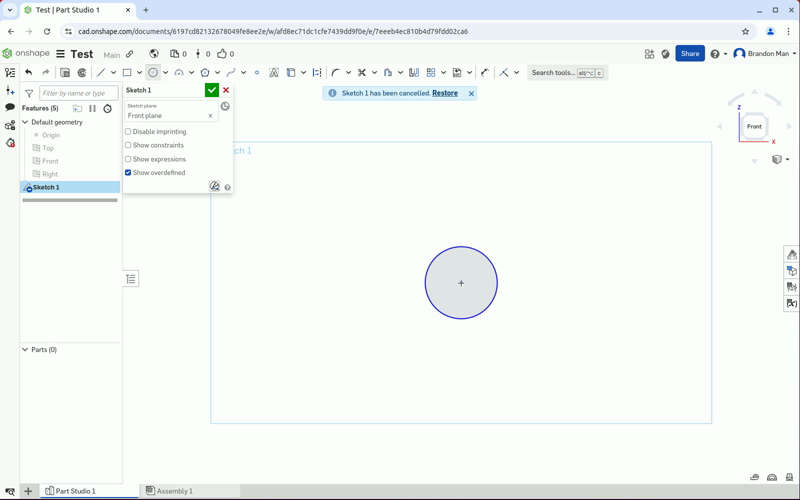
mouse_move(479, 282)
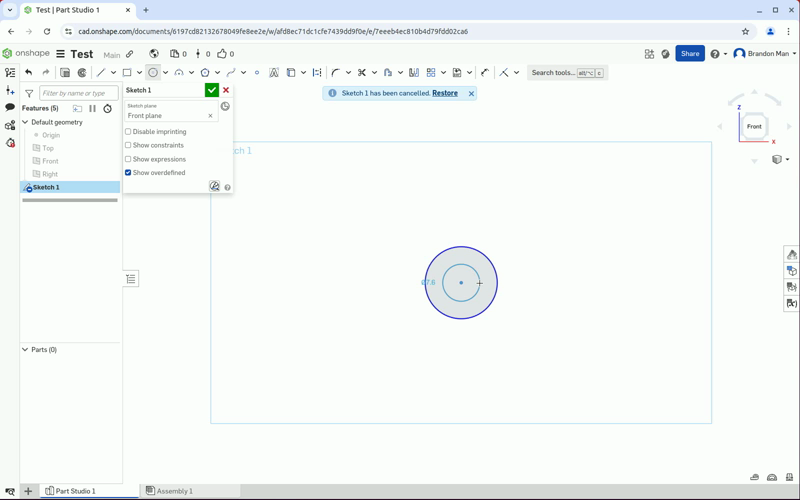
click(479, 282)
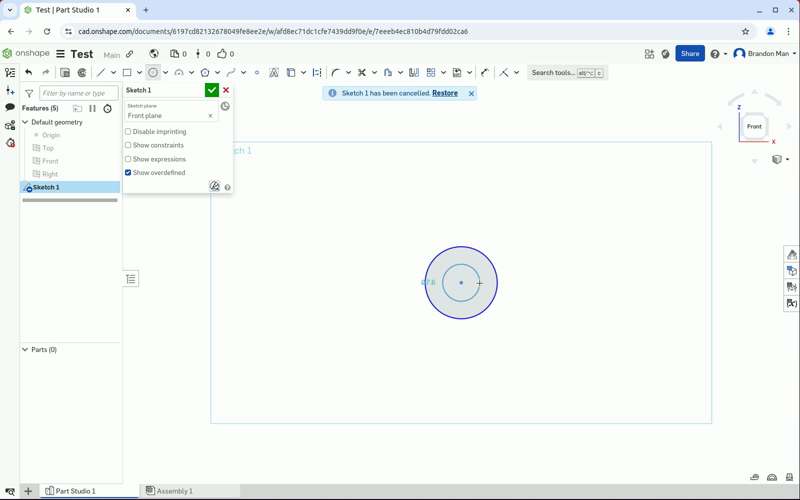
key(esc)
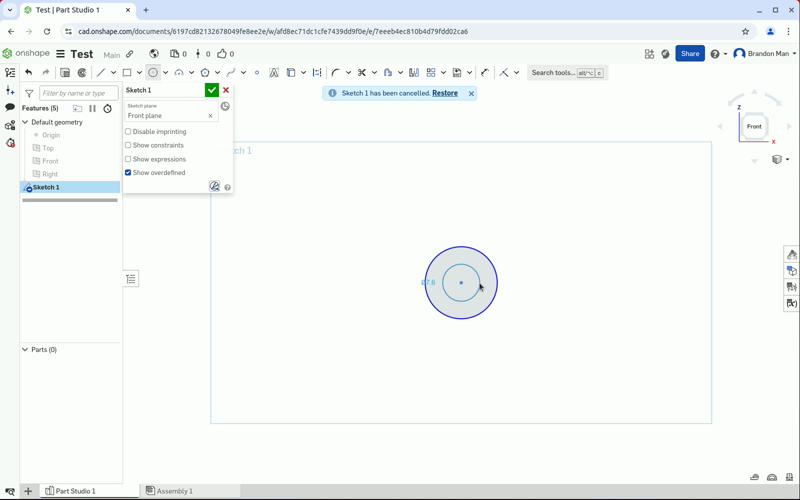
mouse_move(480, 300)
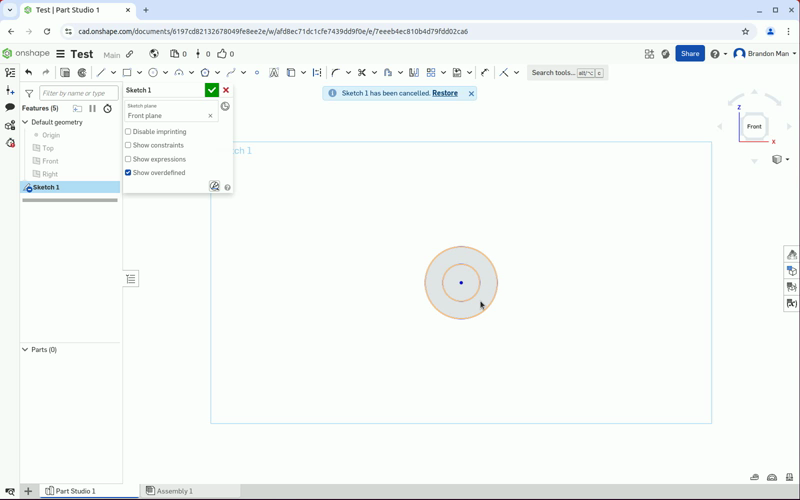
click(480, 300)
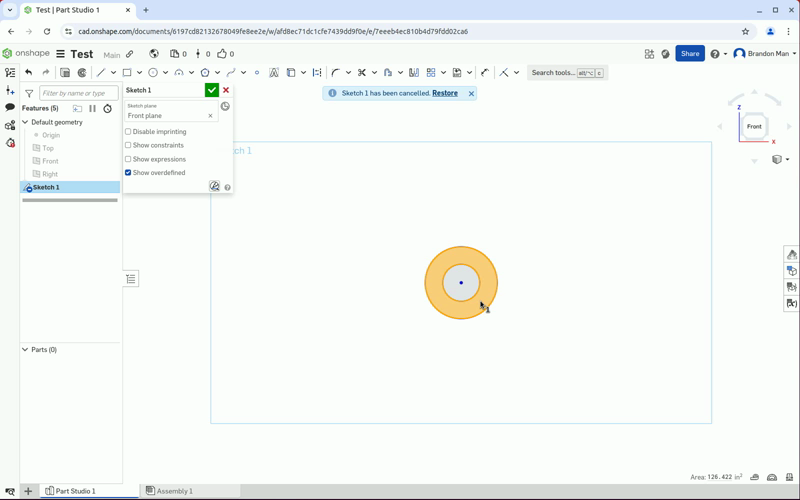
mouse_move(73, 352)
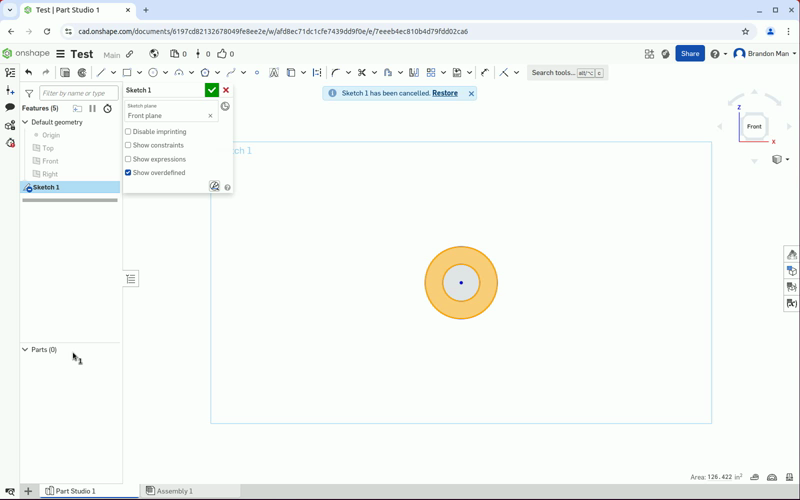
key(shift+y)
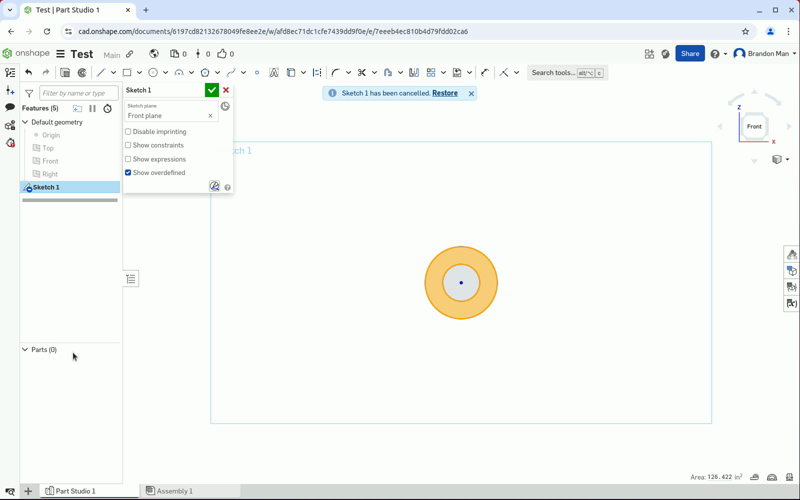
key(shift+e)
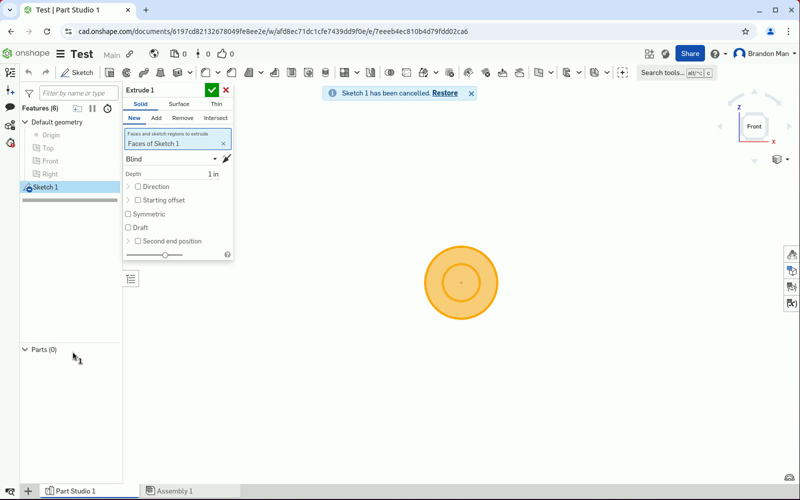
mouse_move(143, 106)
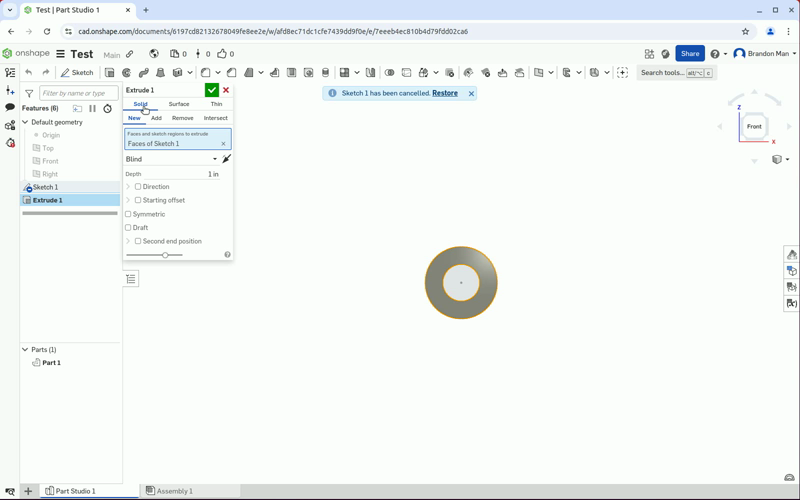
click(143, 106)
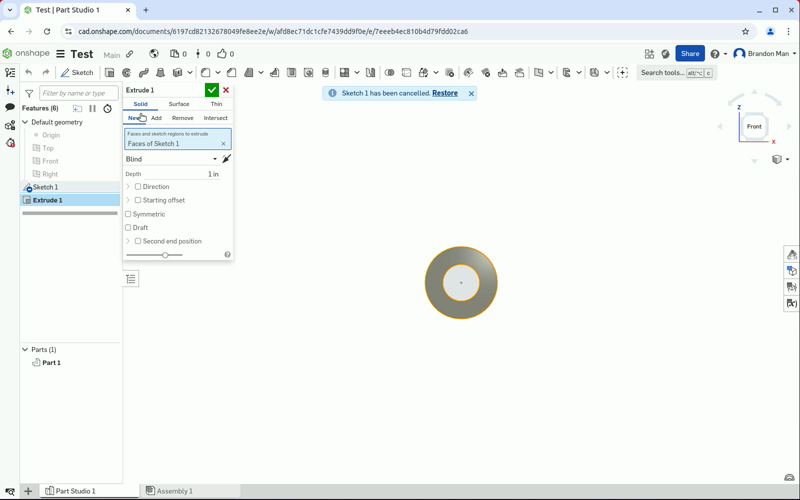
mouse_move(137, 120)
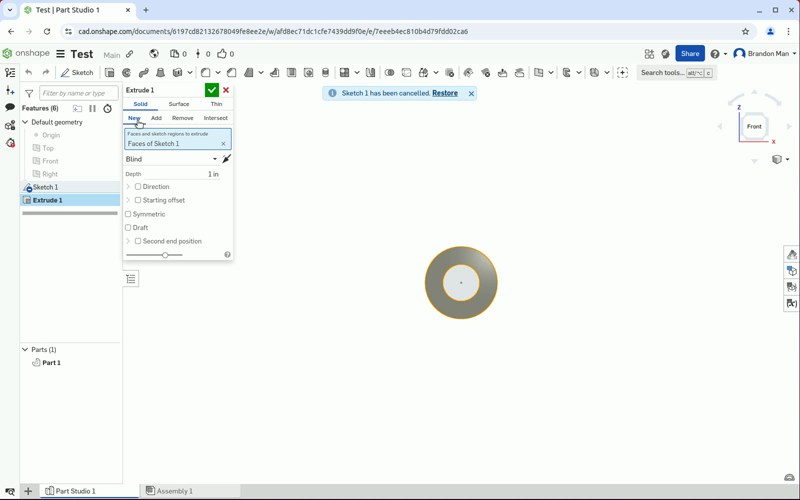
click(137, 120)
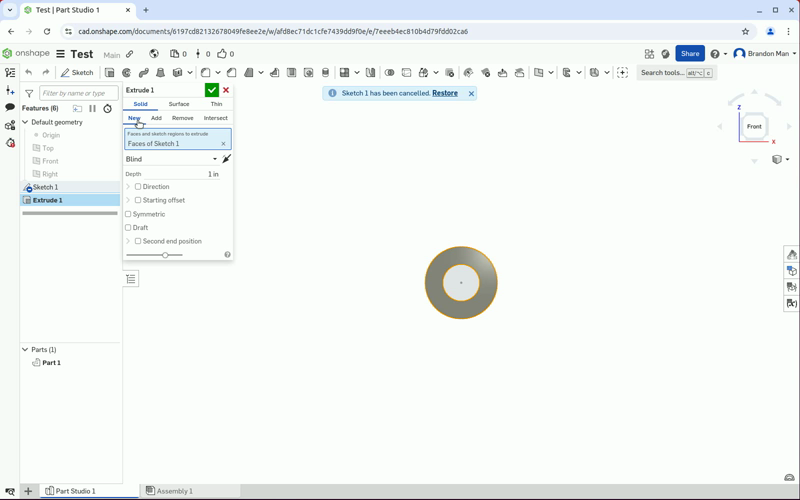
key(tab, 4)
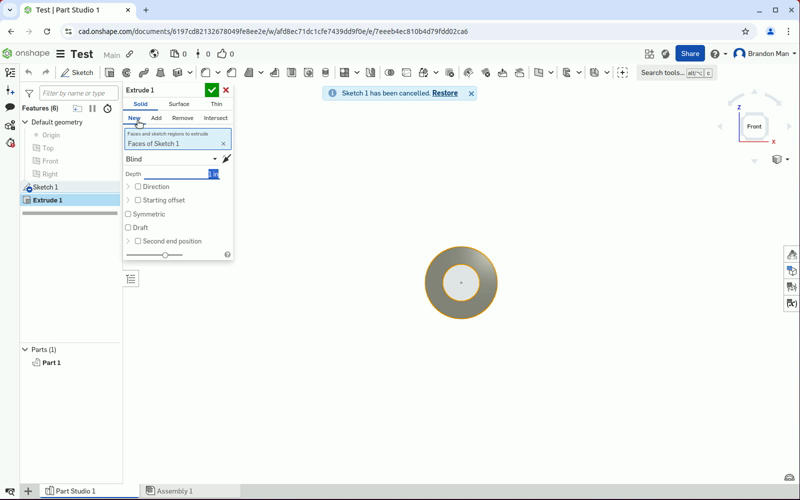
text(3.129)
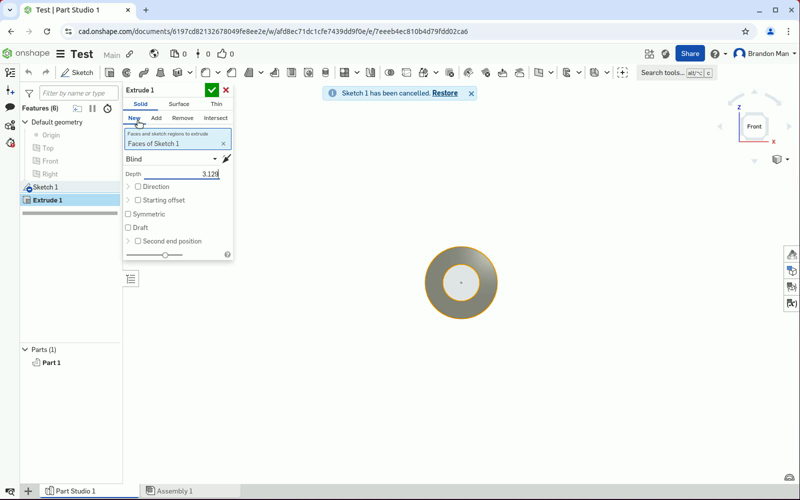
key(enter)
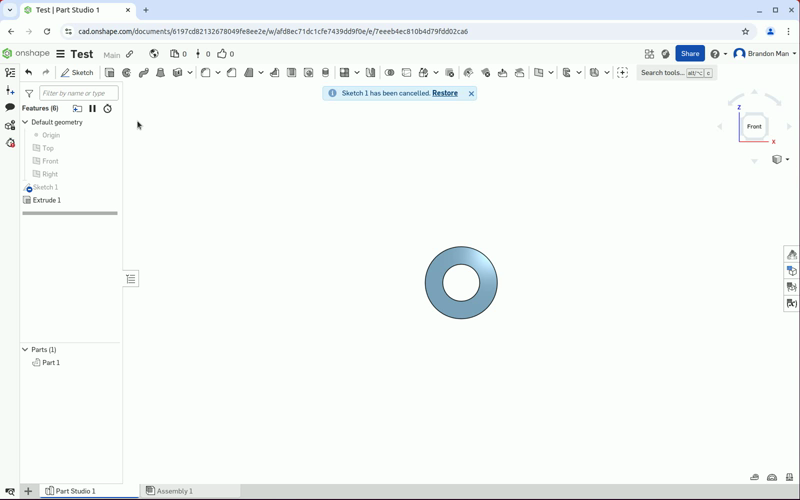
key(shift+h)
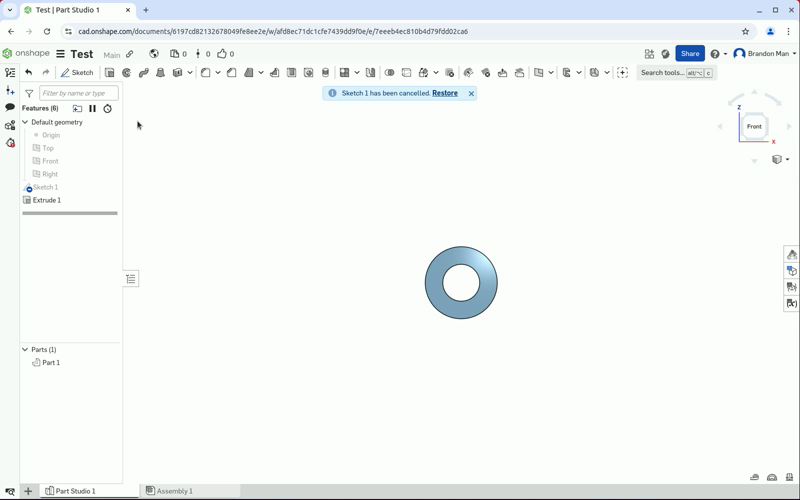
key(shift+h)
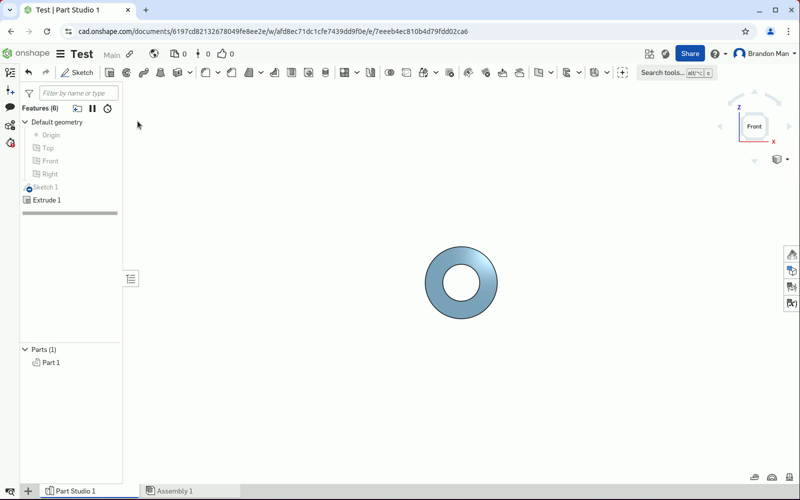
mouse_move(73, 189)
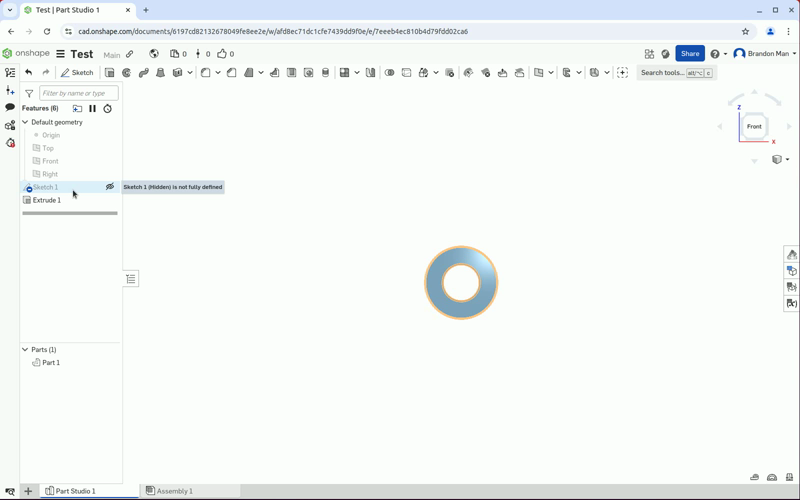
click(73, 189)
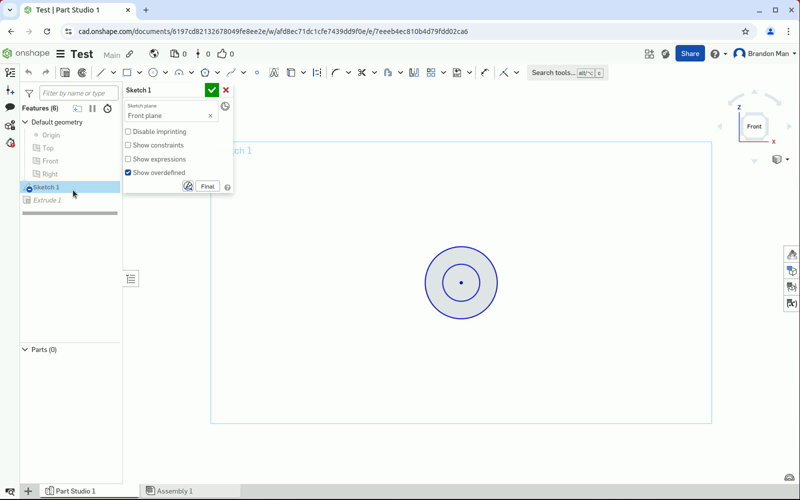
mouse_move(229, 92)
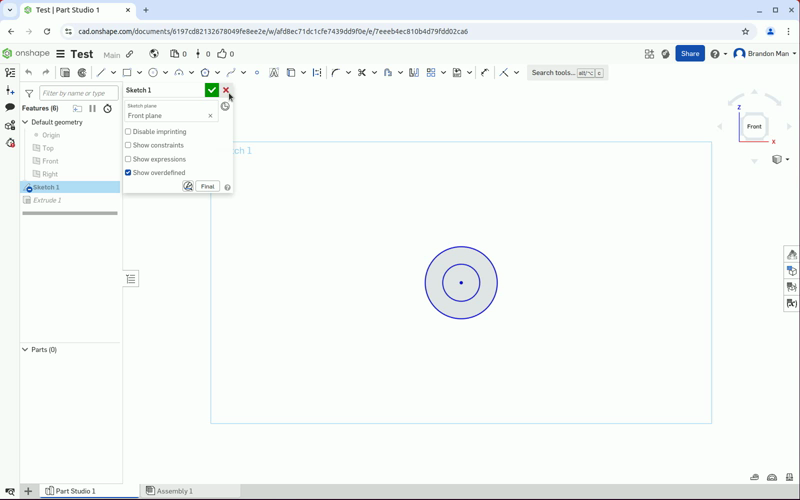
click(229, 92)
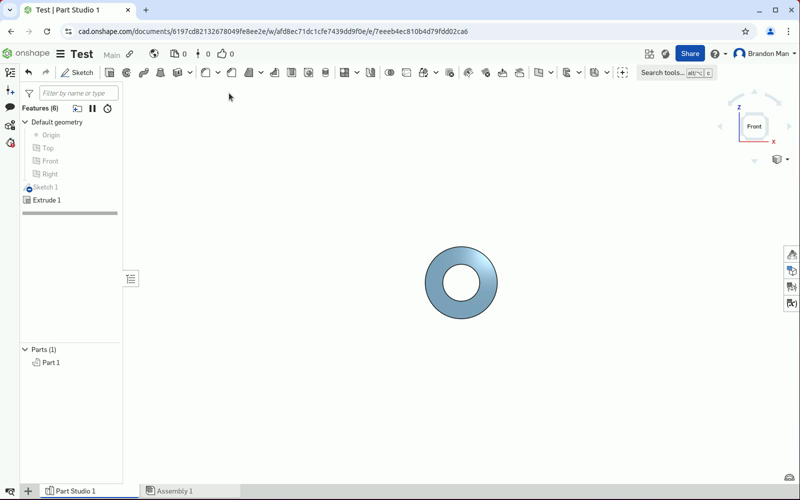
mouse_move(541, 75)
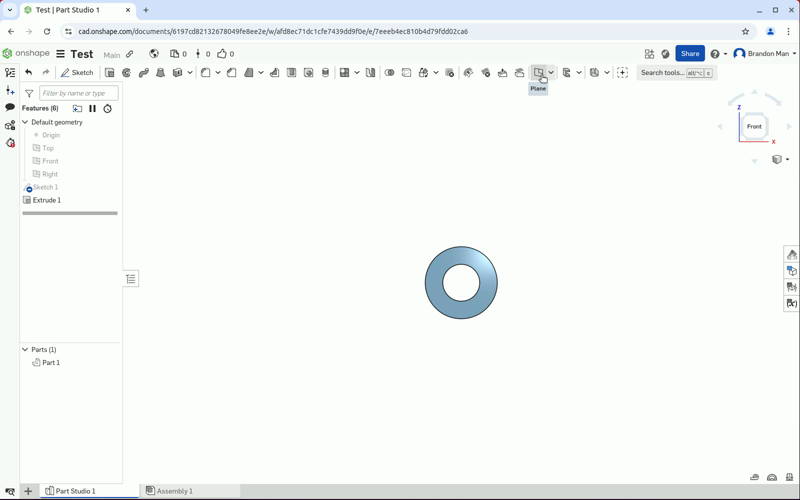
click(541, 75)
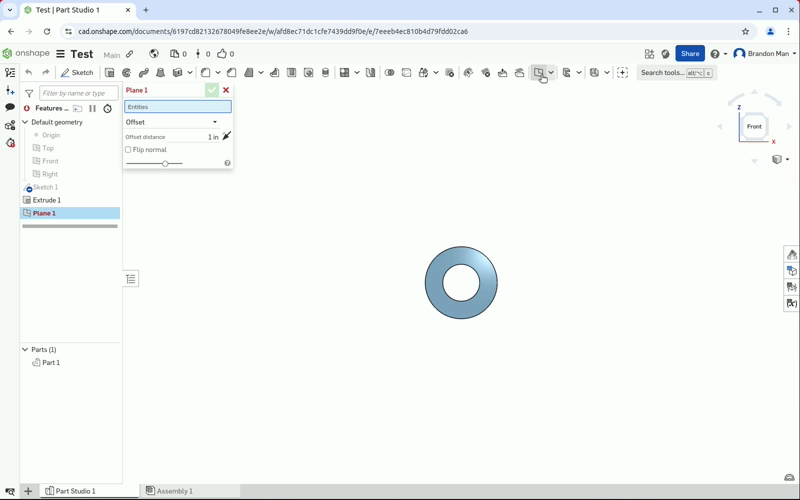
mouse_move(73, 163)
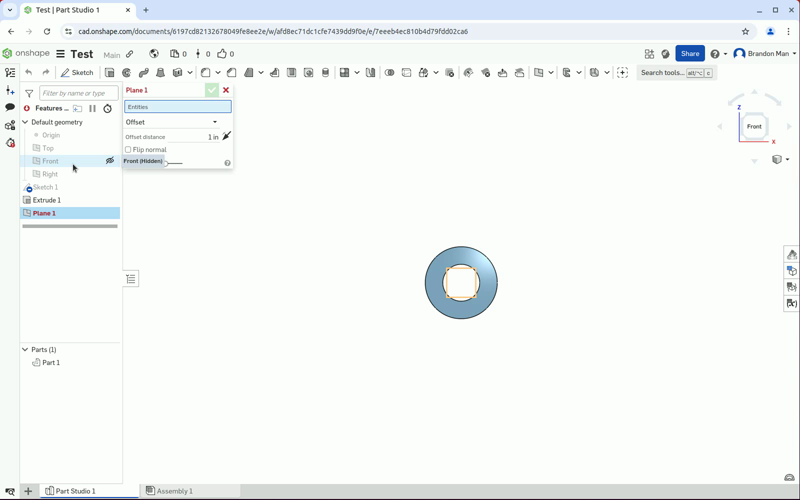
click(73, 163)
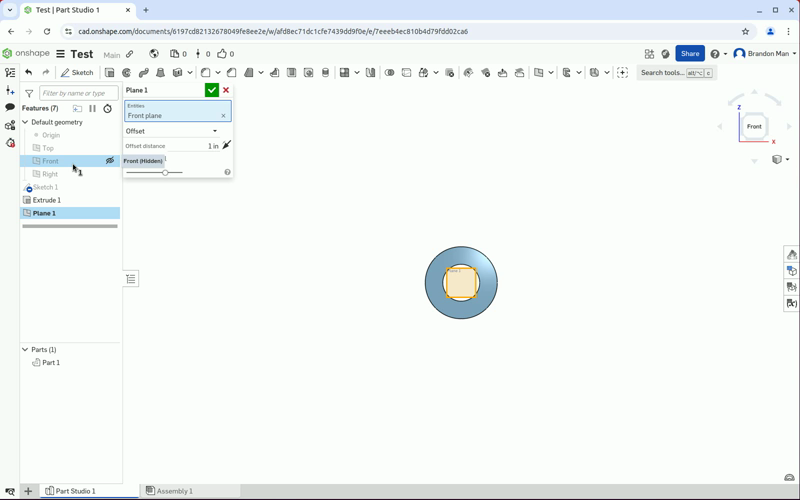
key(tab, 2)
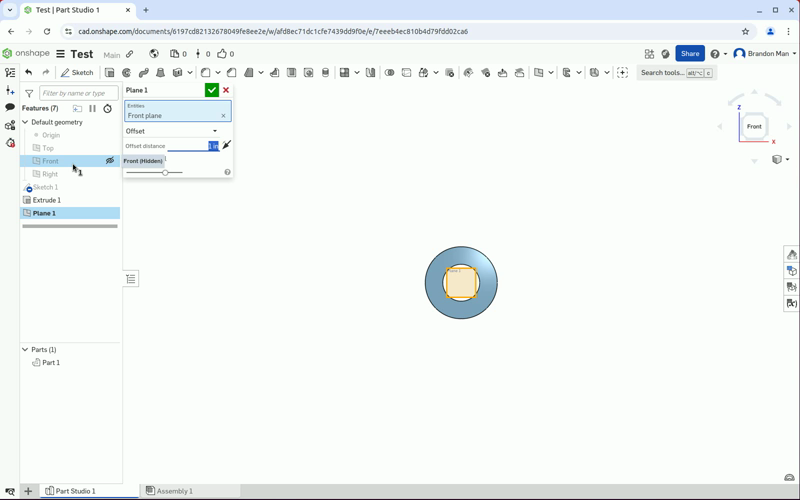
text(3.143)
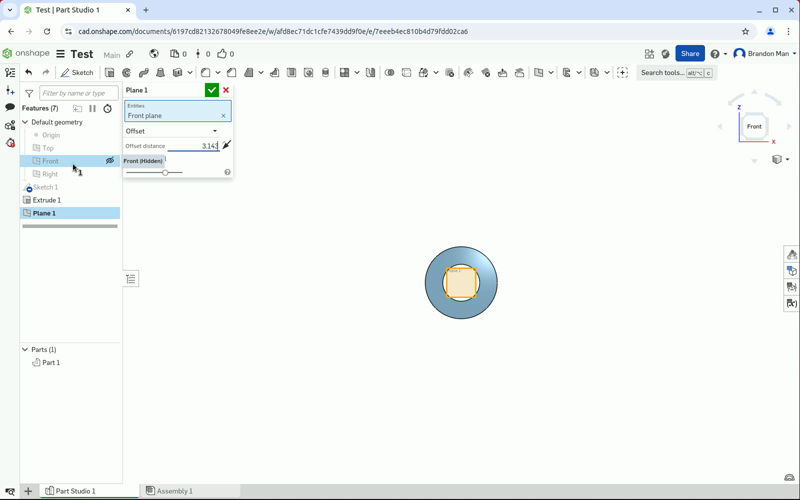
key(enter, 2)
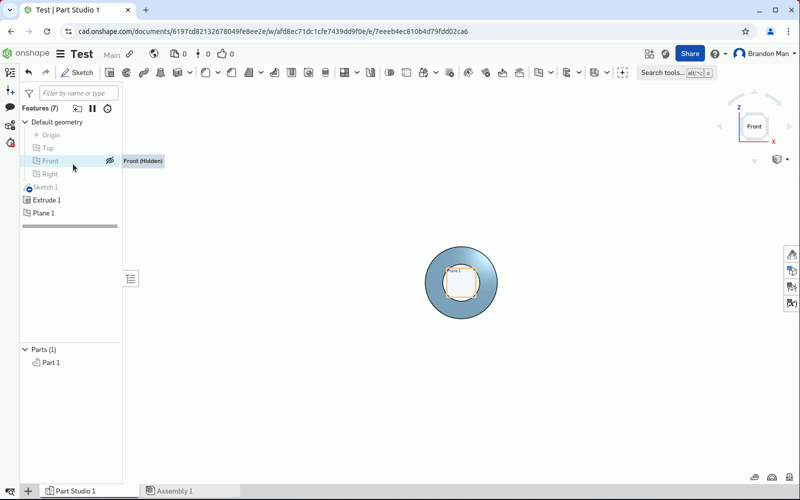
key(shift+s)
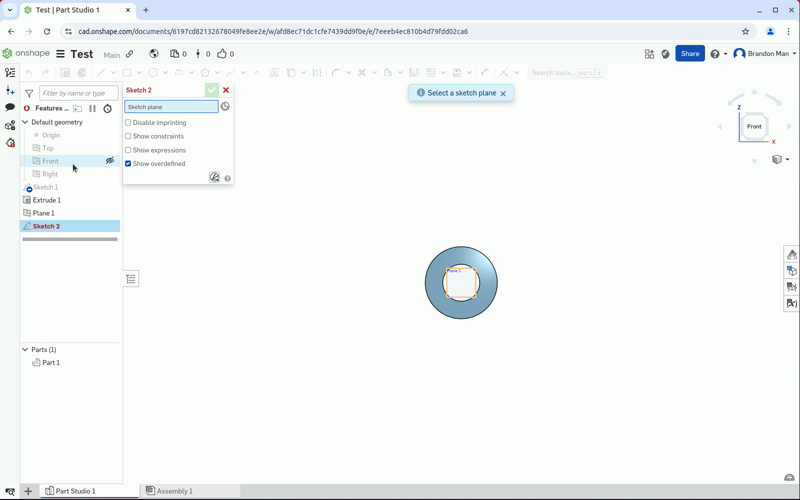
mouse_move(73, 215)
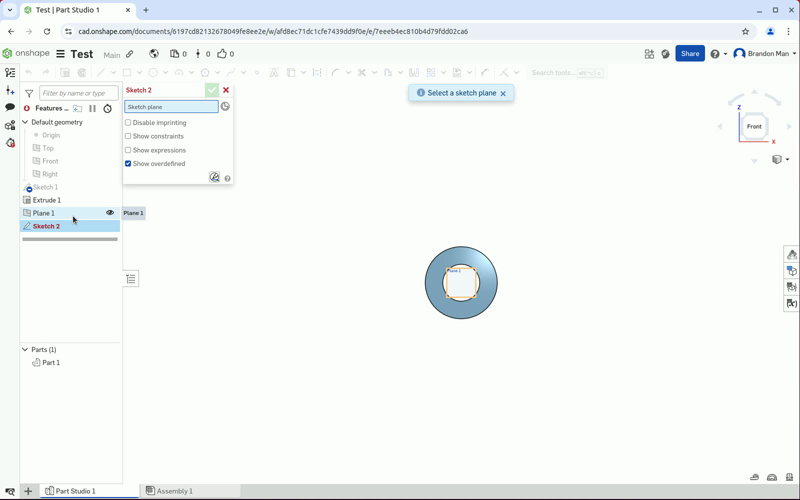
click(73, 215)
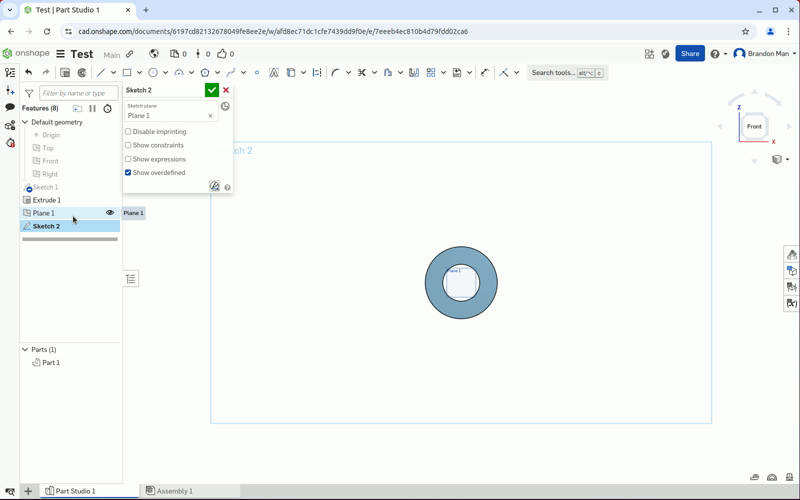
mouse_move(73, 352)
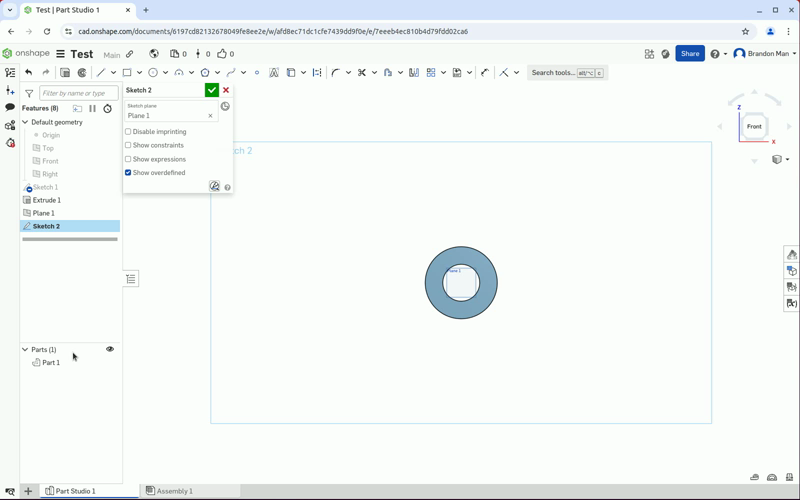
key(y)
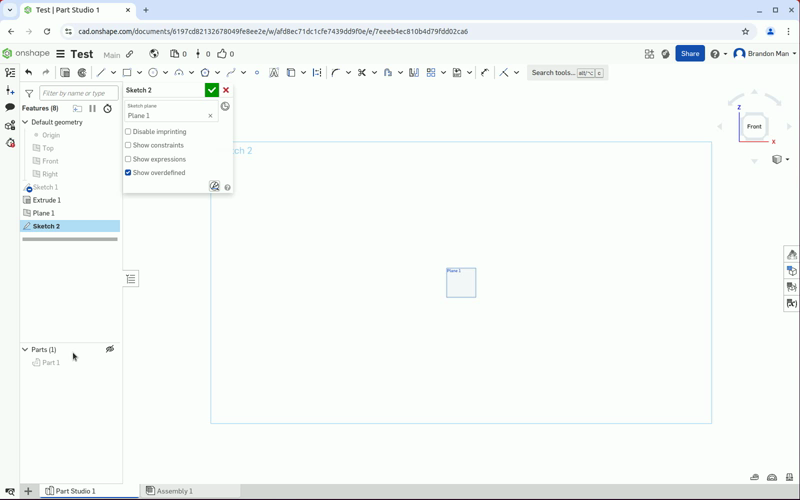
key(c)
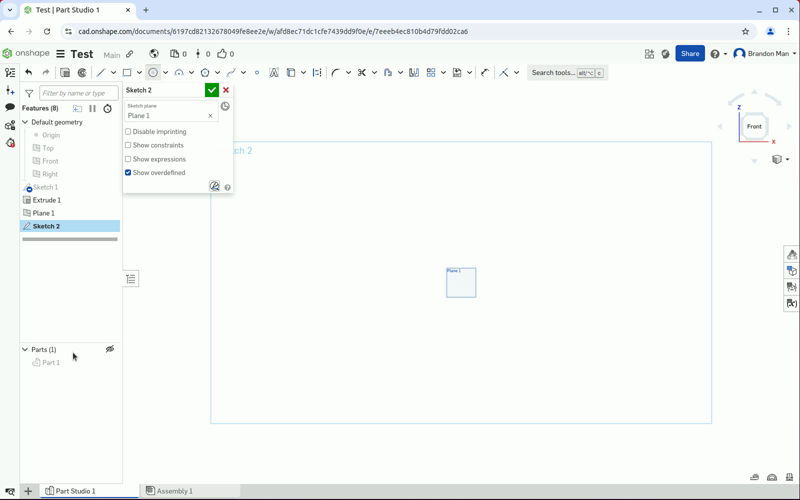
key_down(shift)
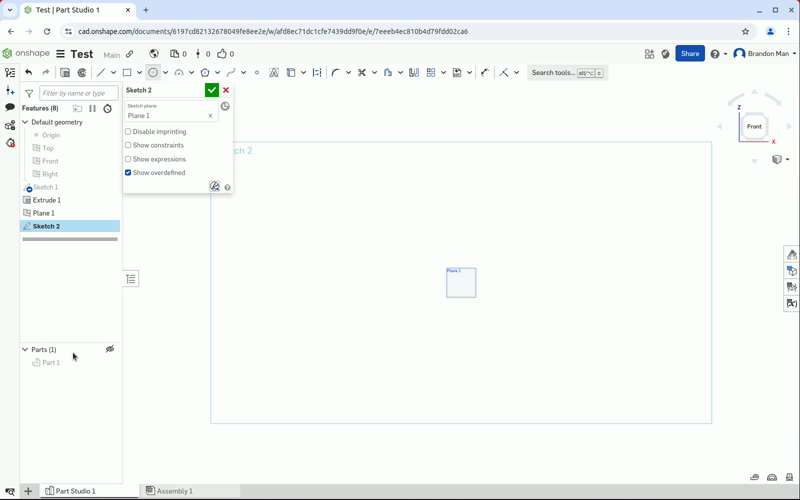
mouse_move(461, 282)
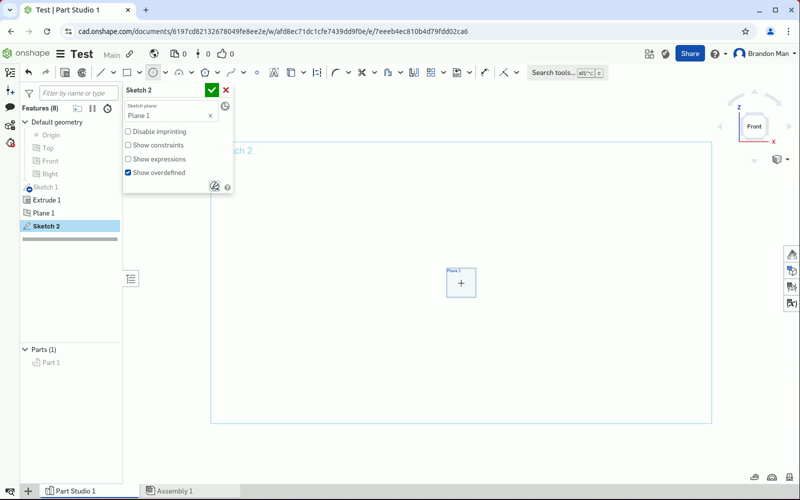
click(461, 282)
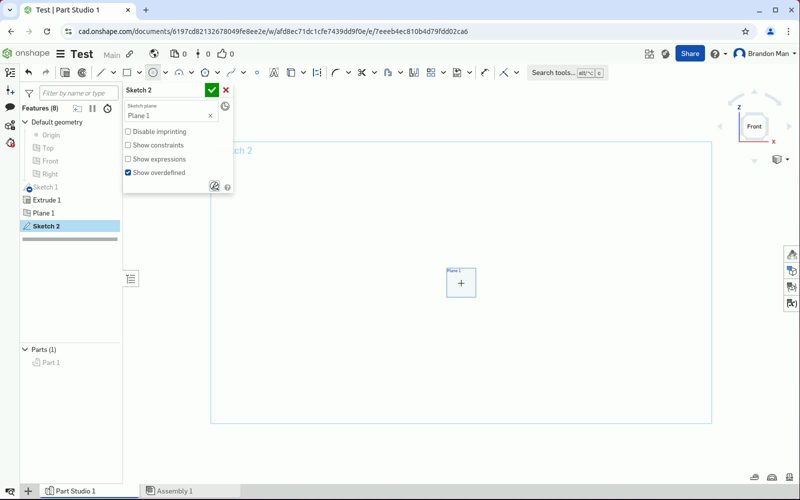
key_up(shift)
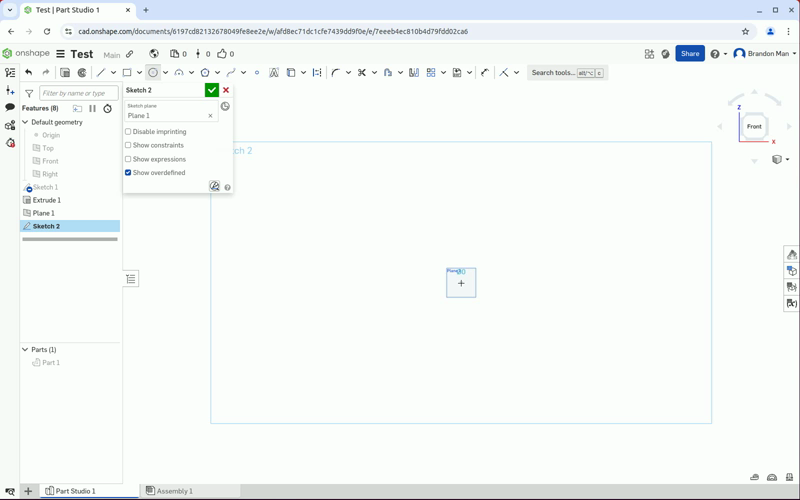
mouse_move(494, 282)
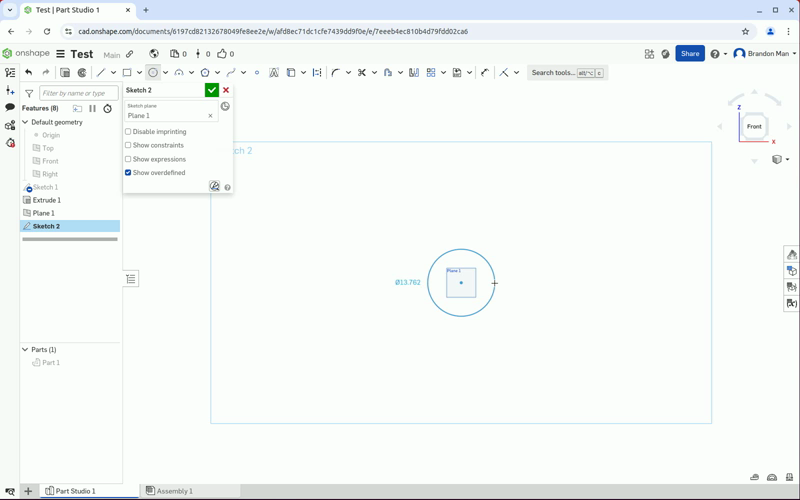
click(494, 282)
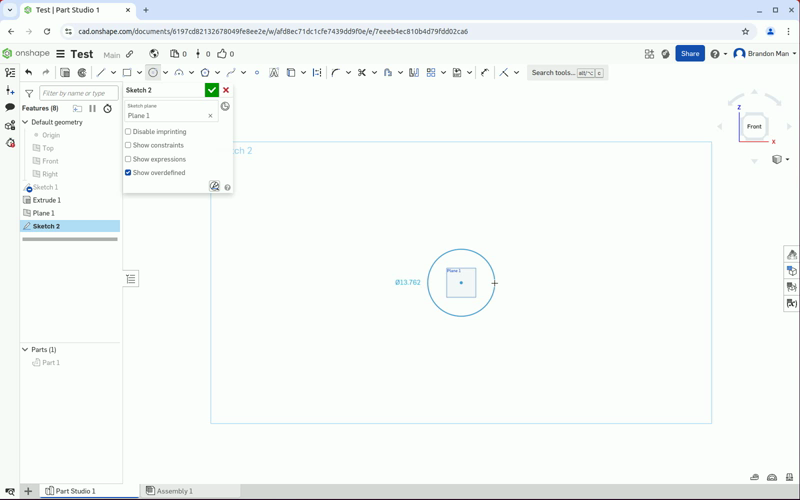
key(esc)
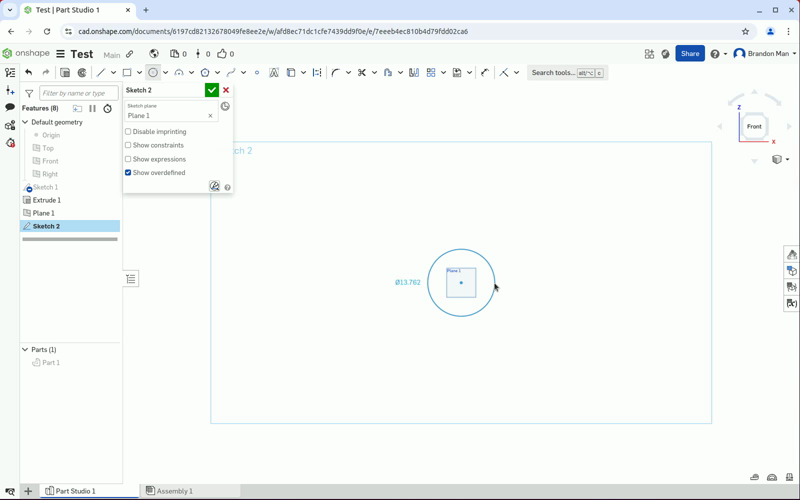
key(c)
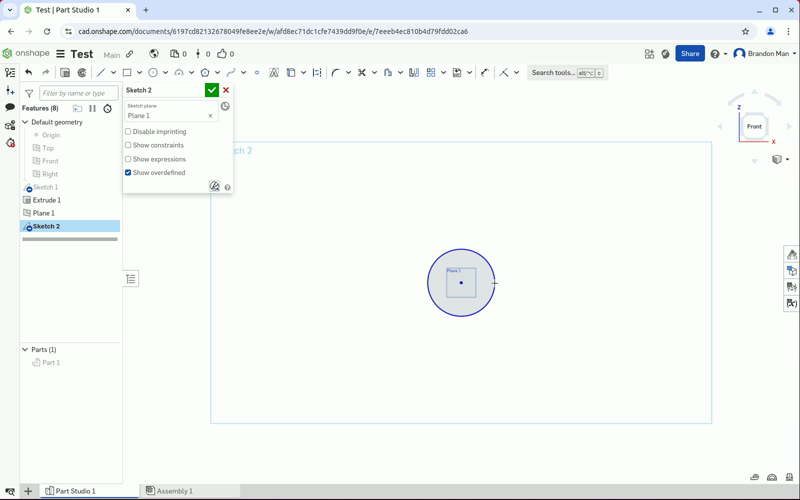
key_down(shift)
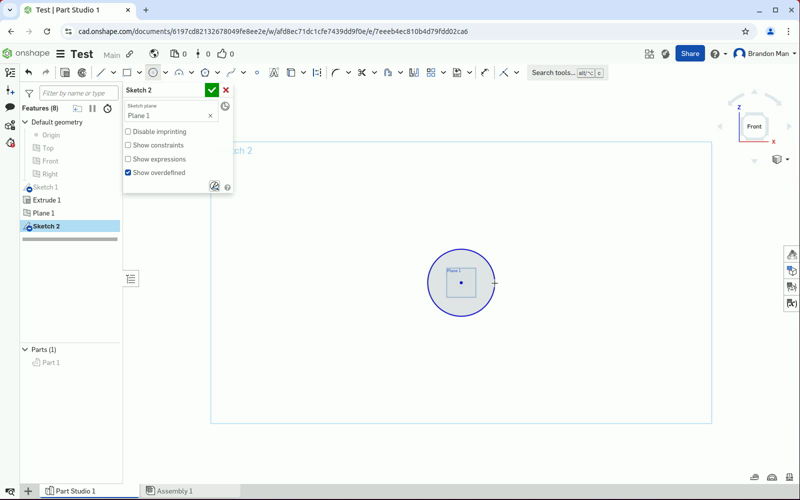
mouse_move(461, 282)
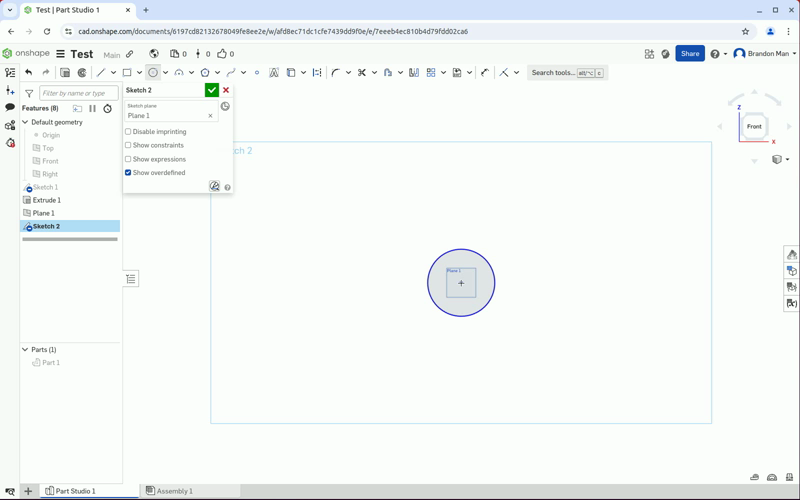
click(461, 282)
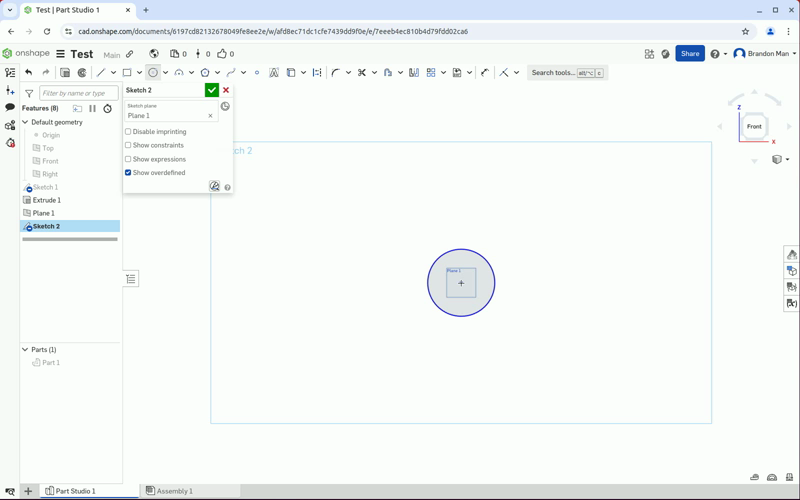
key_up(shift)
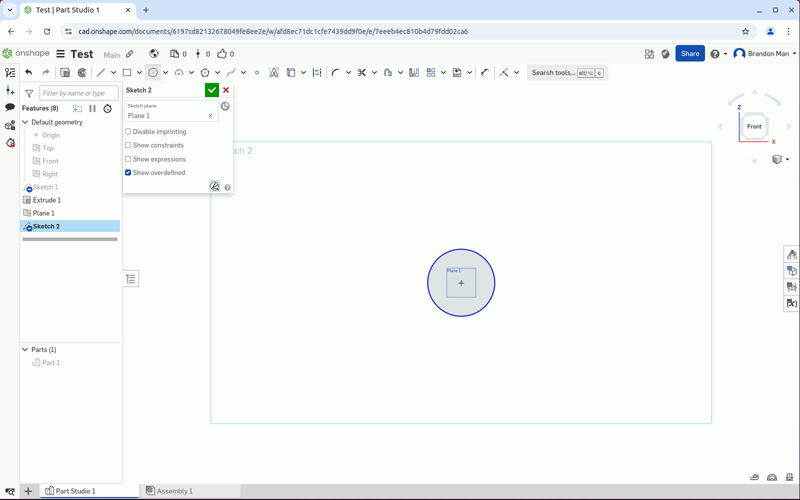
mouse_move(480, 282)
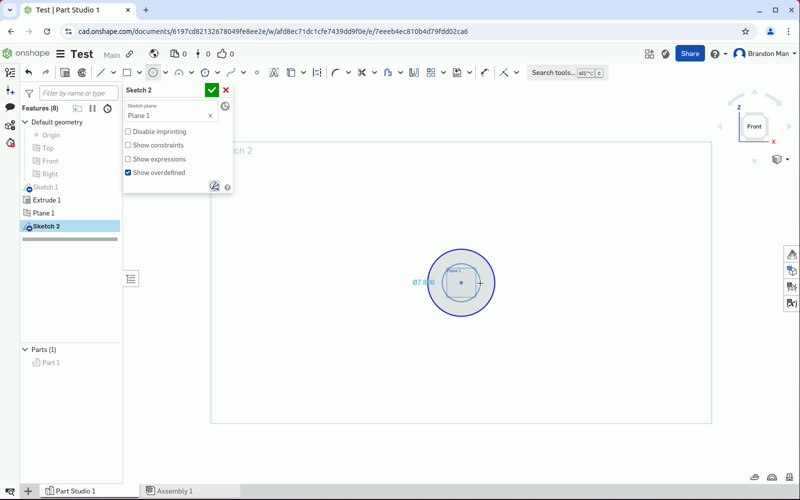
click(480, 282)
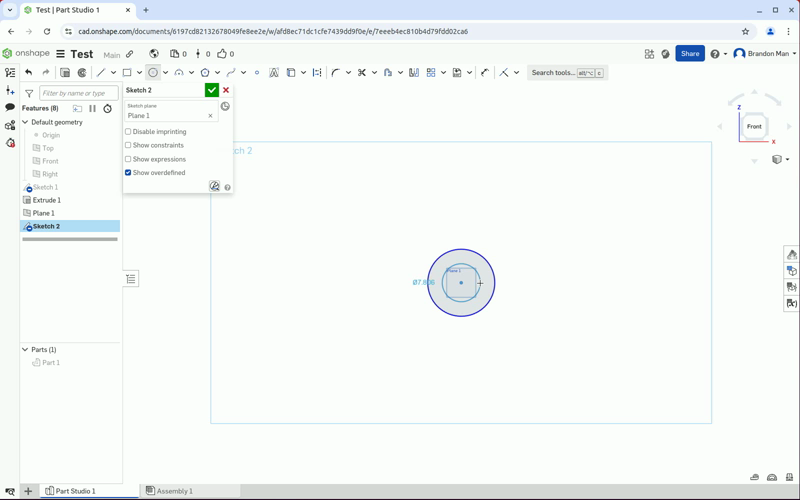
key(esc)
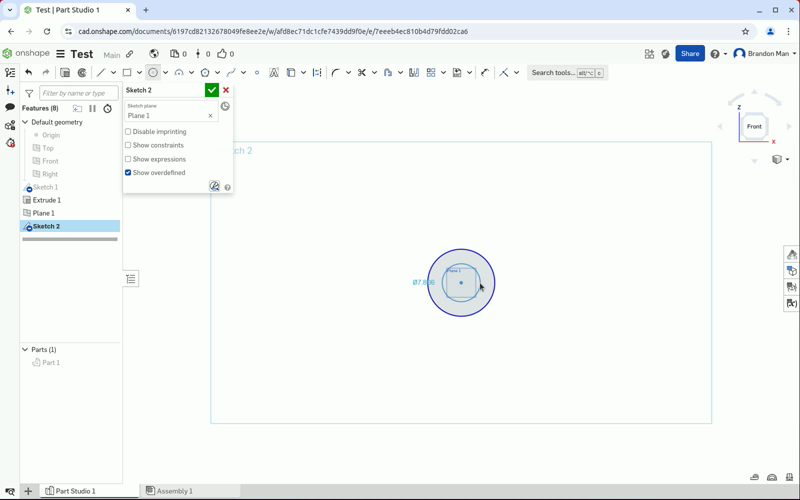
mouse_move(465, 312)
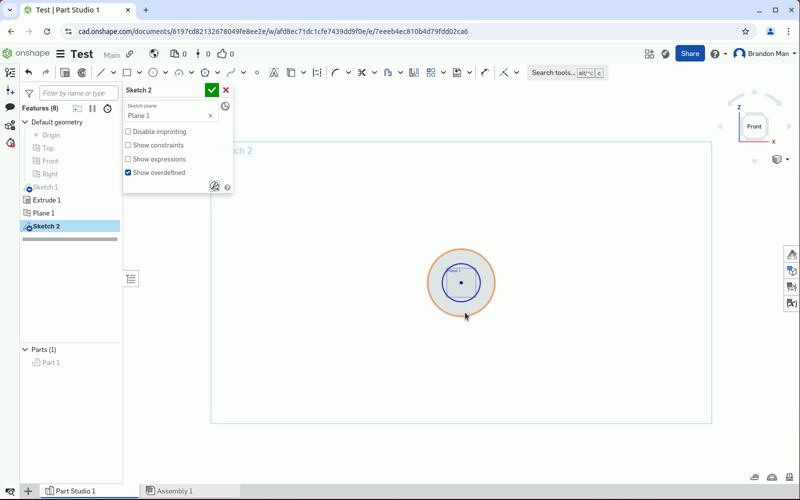
click(465, 312)
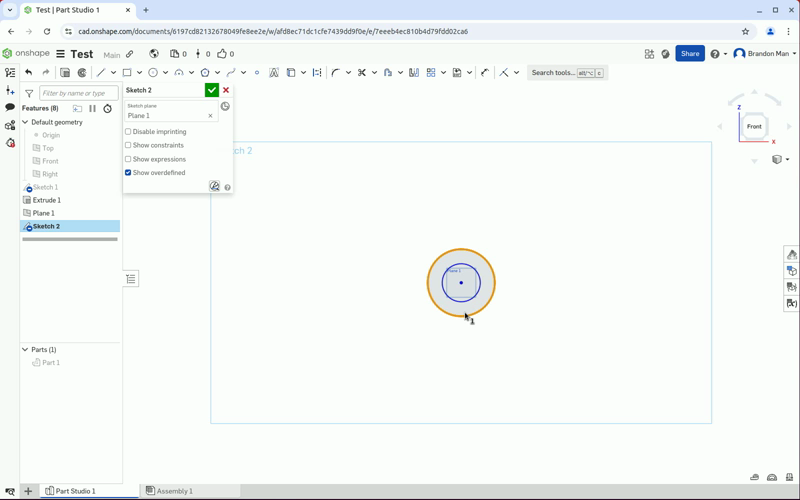
mouse_move(73, 352)
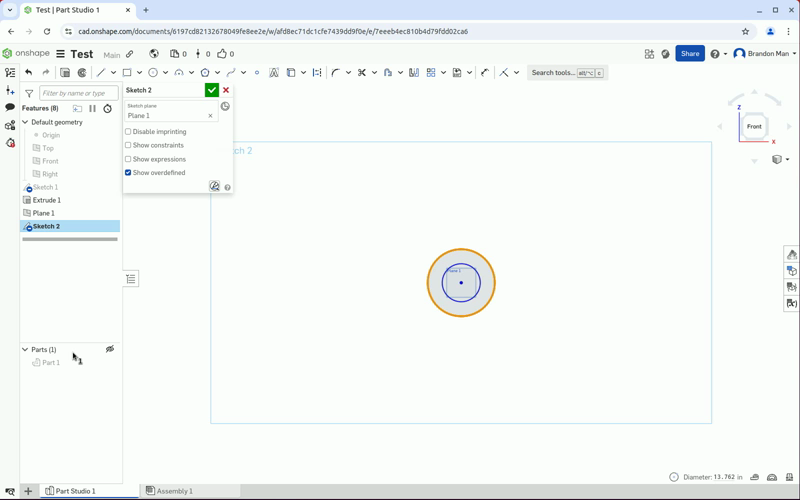
key(shift+y)
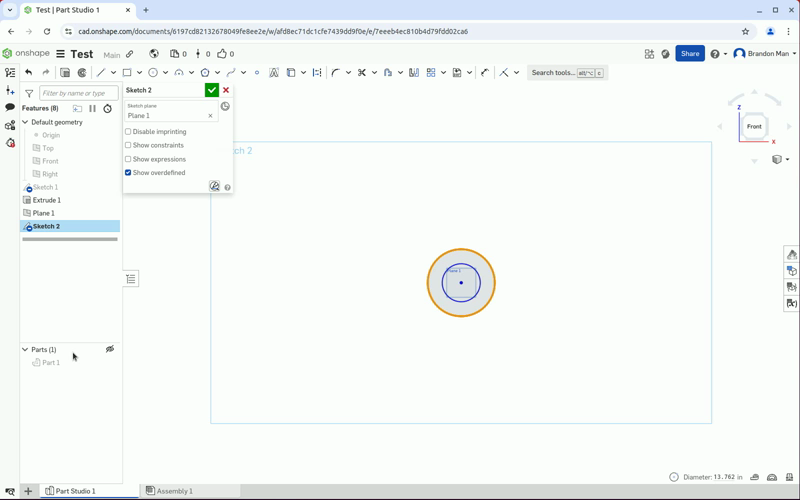
key(shift+e)
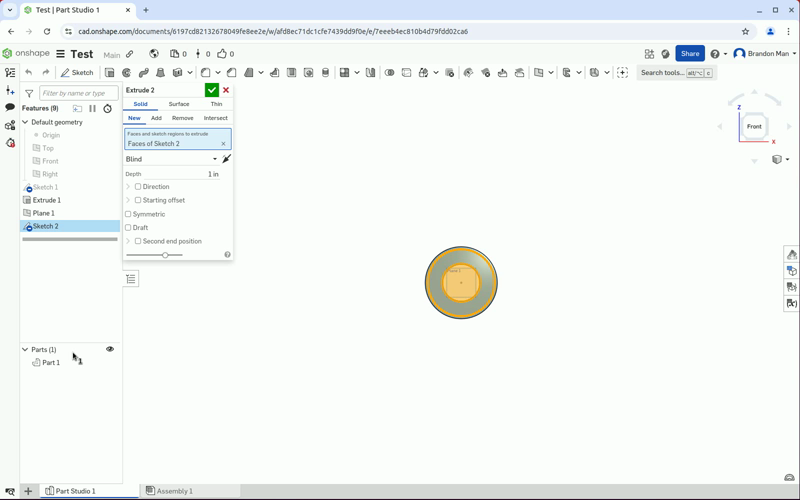
mouse_move(143, 106)
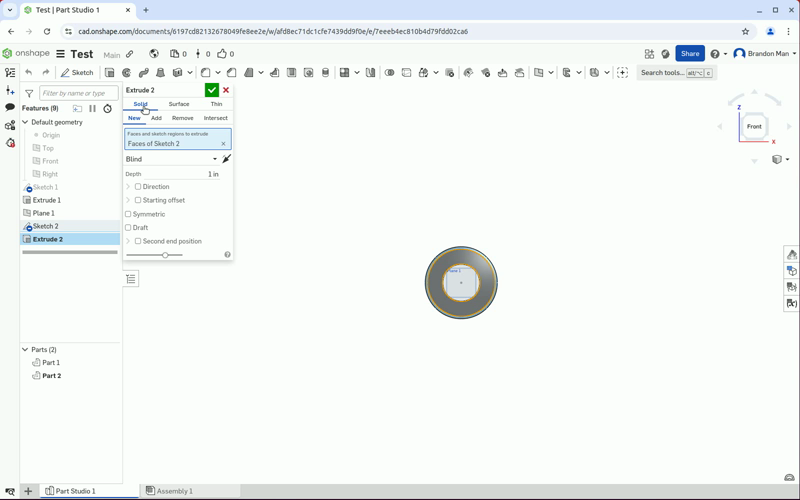
click(143, 106)
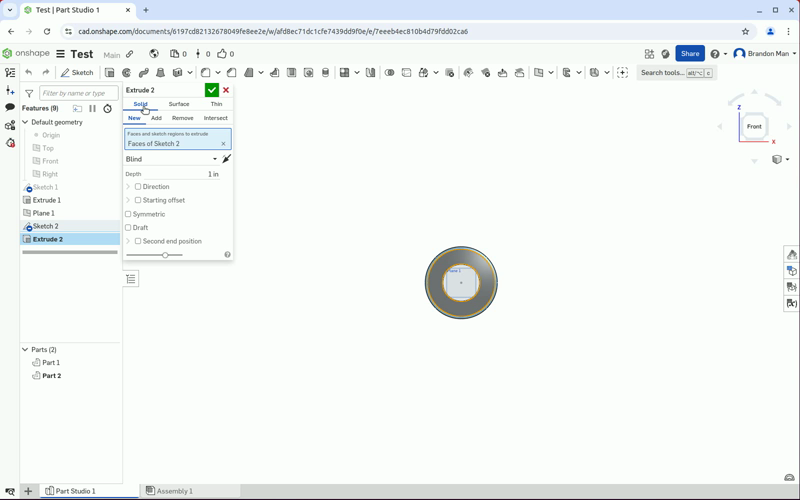
mouse_move(137, 120)
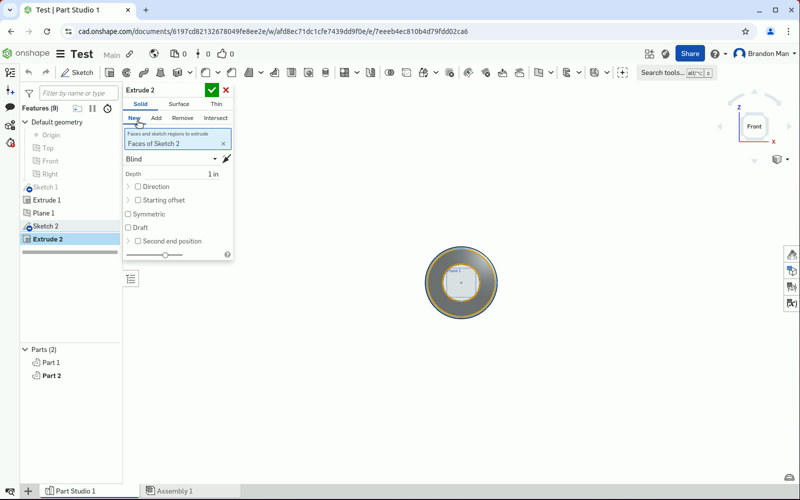
click(137, 120)
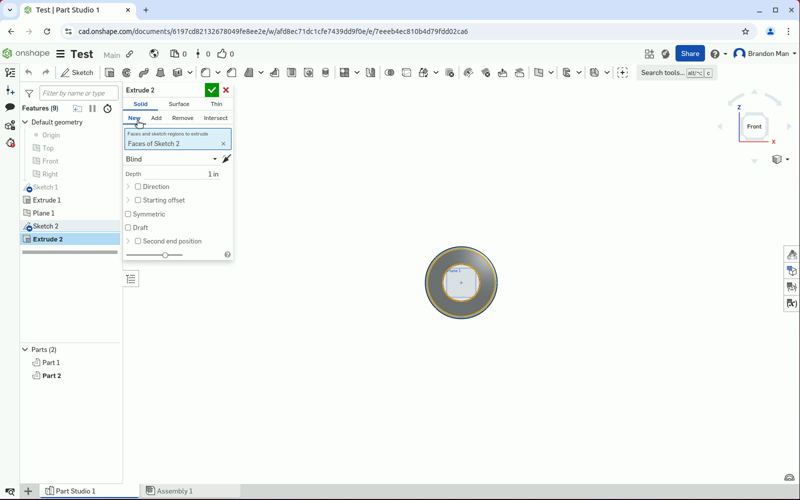
key(tab, 4)
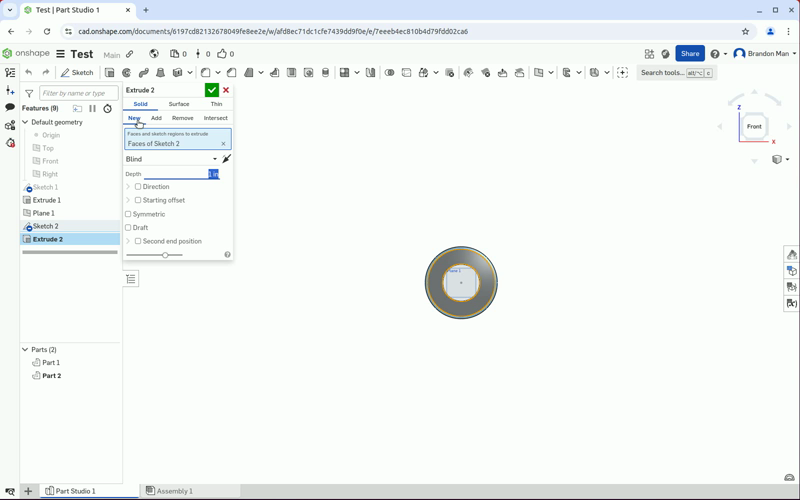
text(0.963)
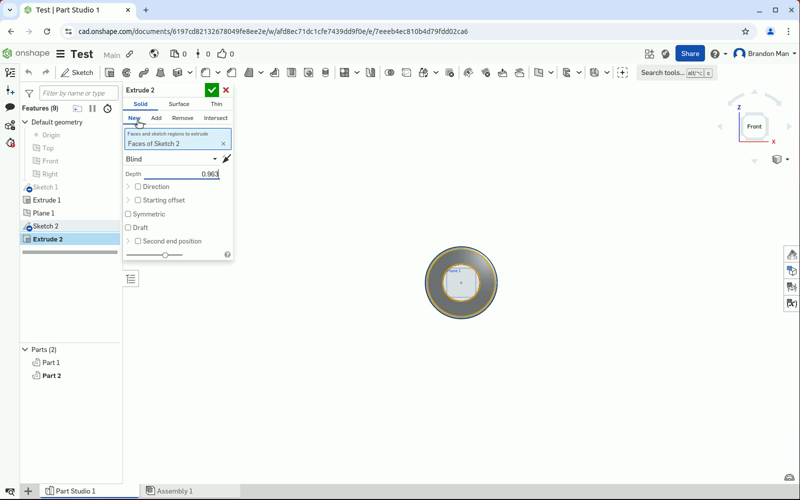
key(enter)
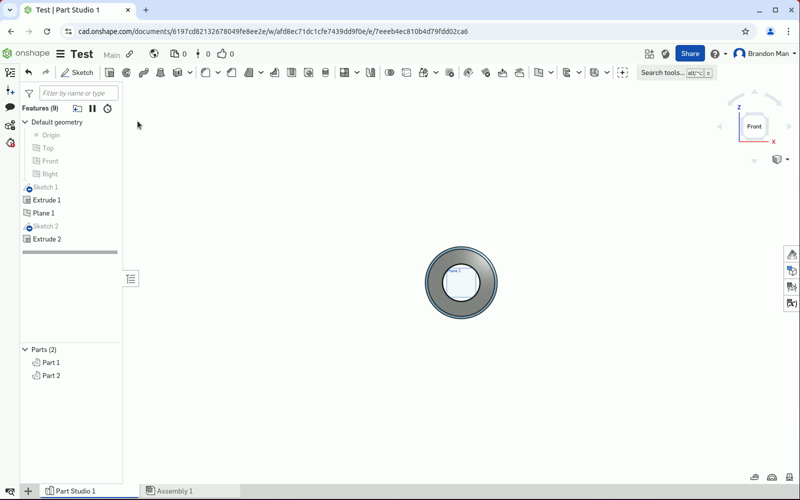
key(shift+h)
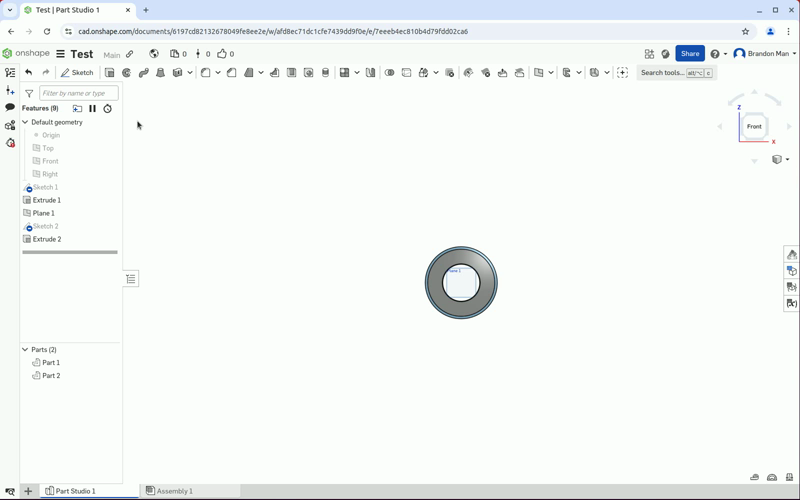
key(shift+h)
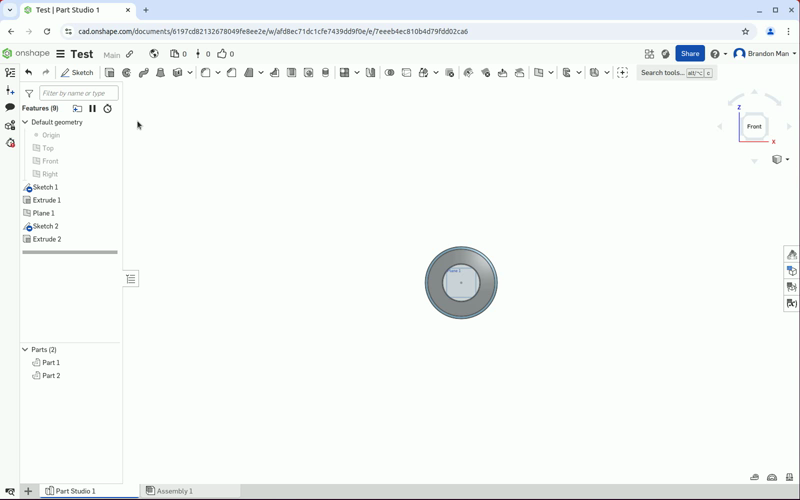
key(shift+7)
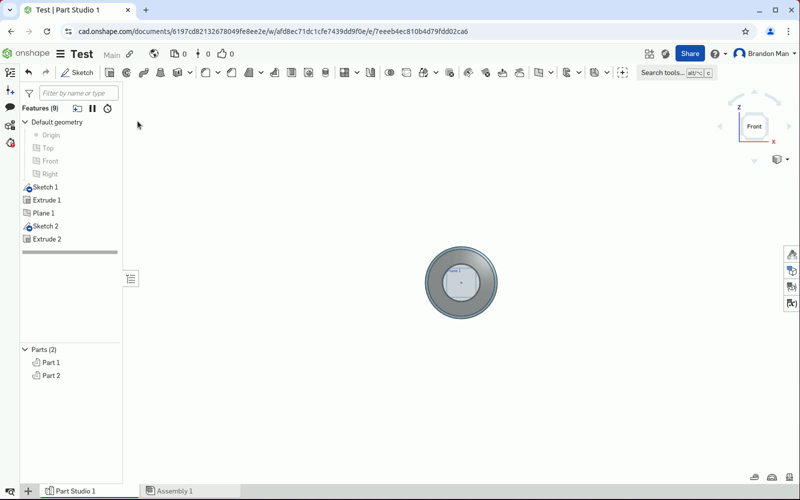
key(left, 2)
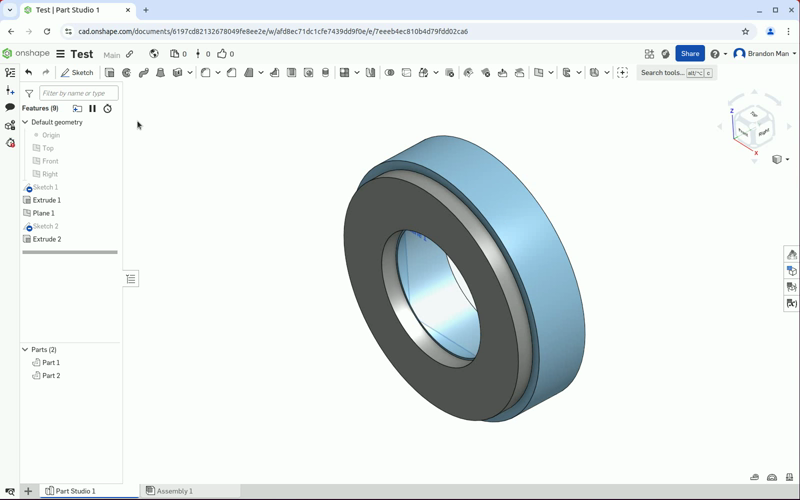
key(down, 2)
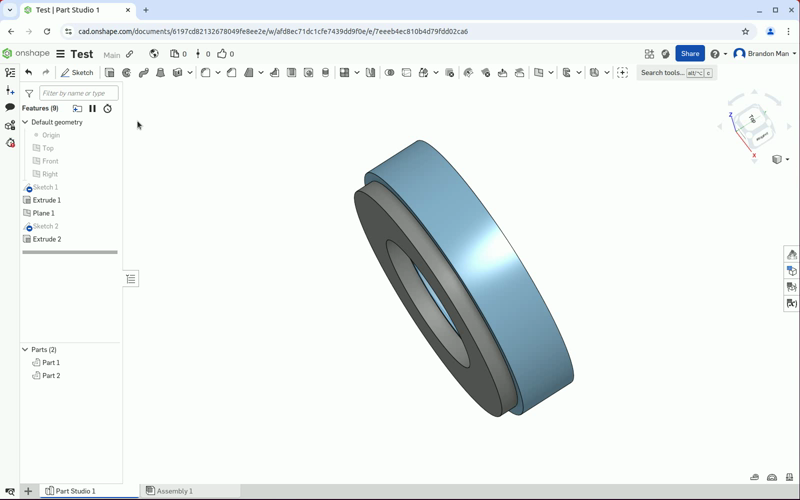
key(up, 2)
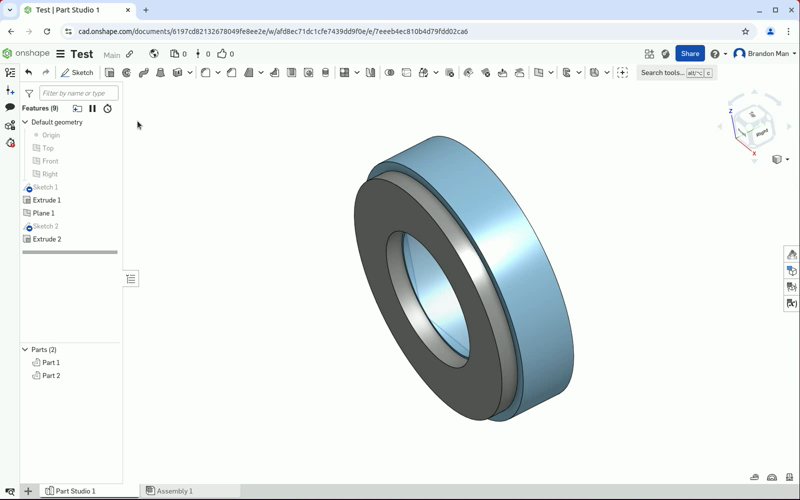
key(right, 2)
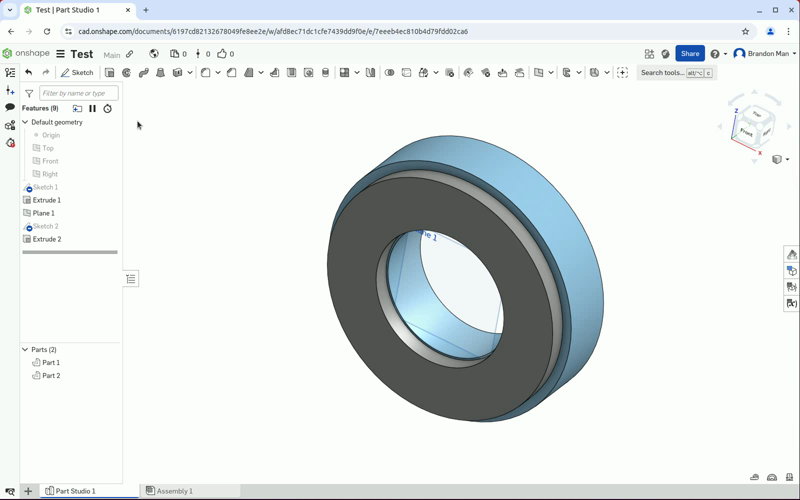
mouse_move(73, 189)
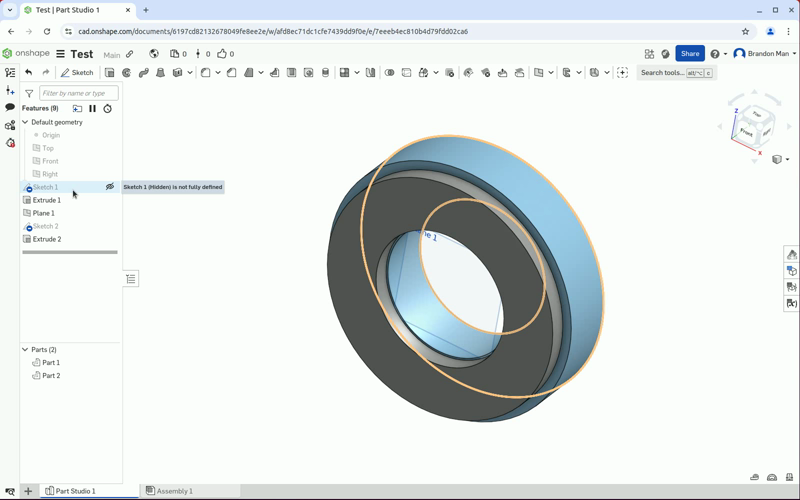
click(73, 189)